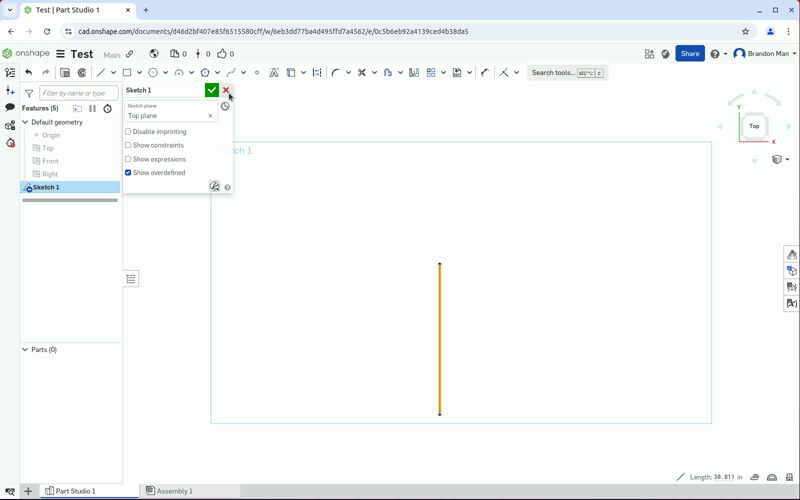
key(shift+h)
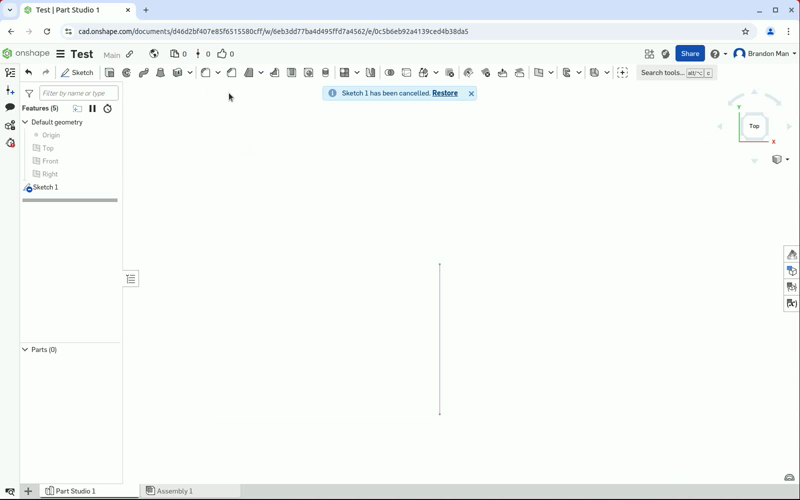
key(shift+s)
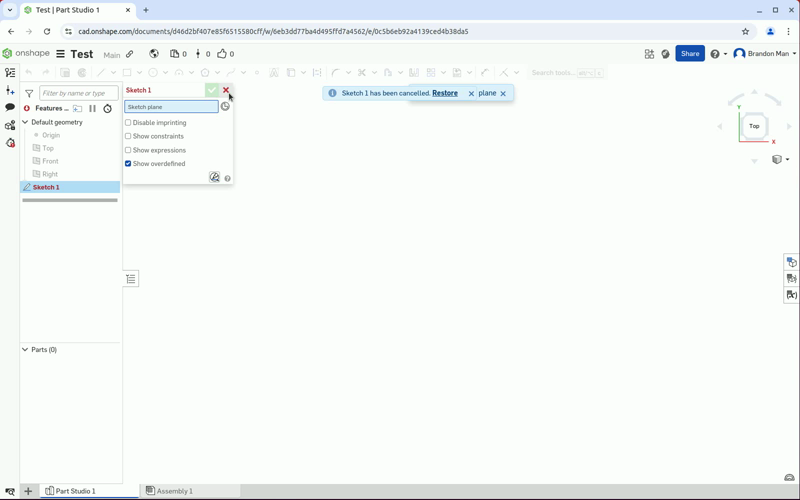
mouse_move(73, 150)
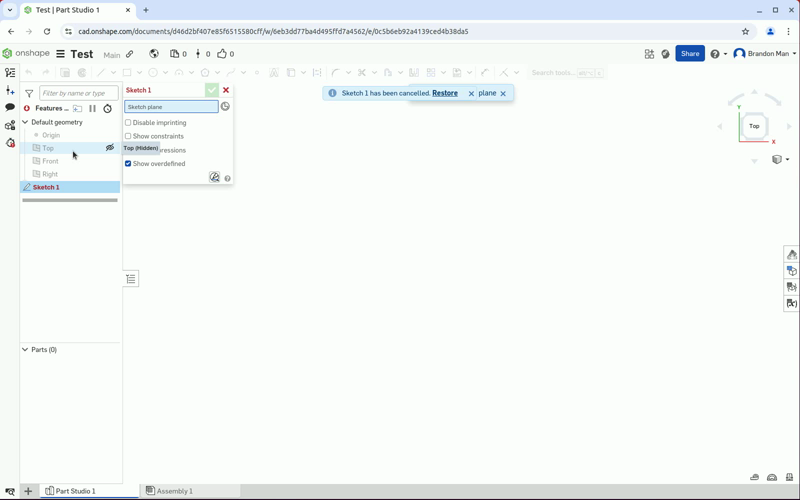
click(73, 150)
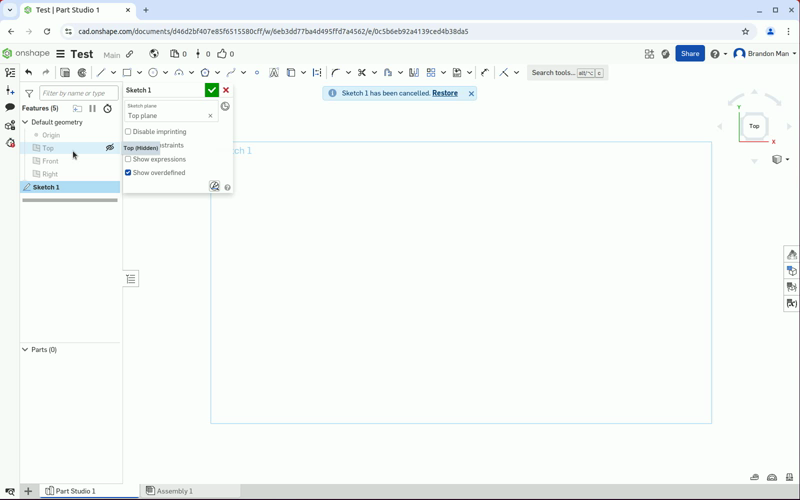
mouse_move(73, 352)
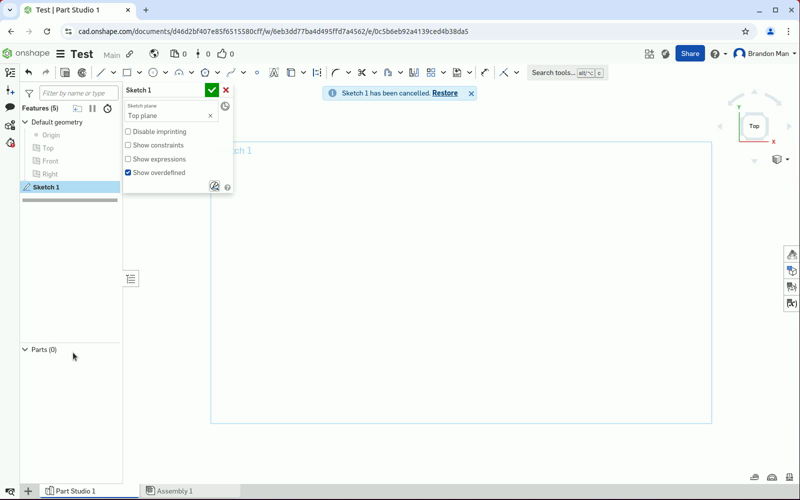
key(y)
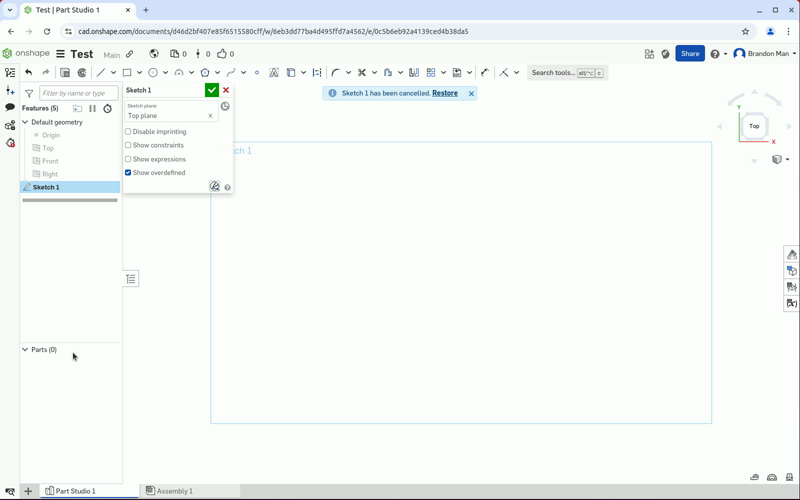
key(c)
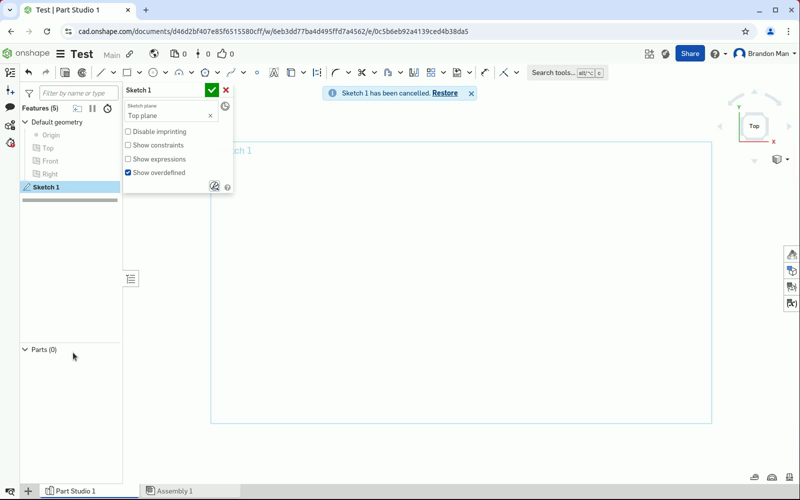
key_down(shift)
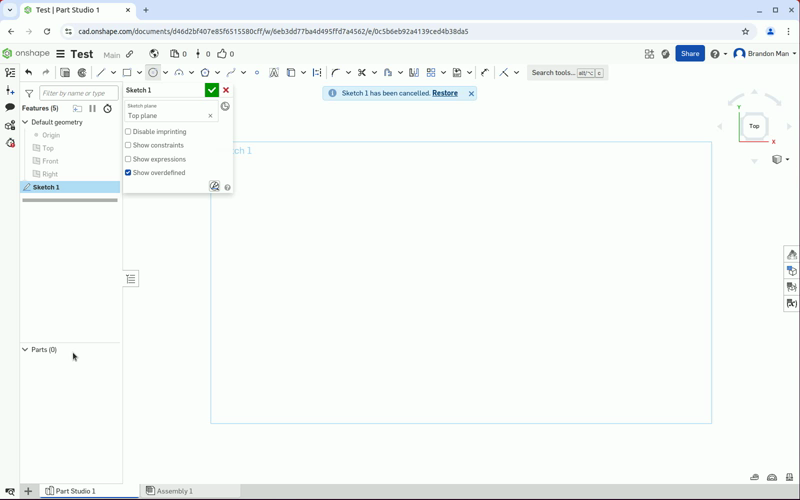
mouse_move(378, 238)
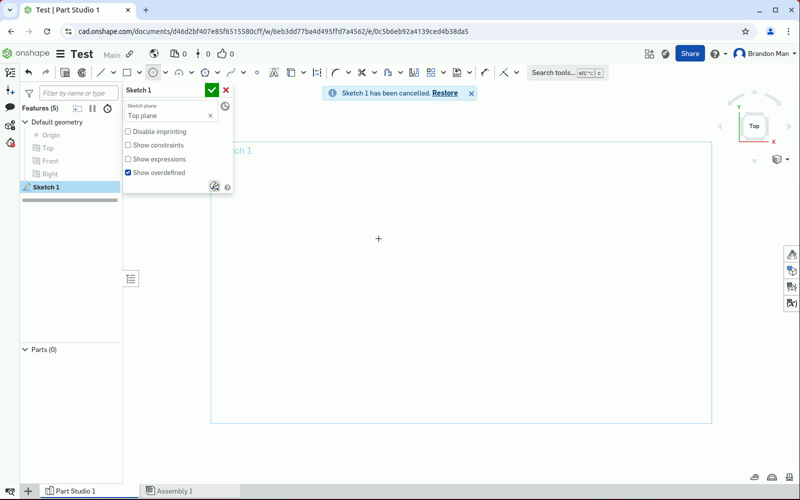
click(378, 238)
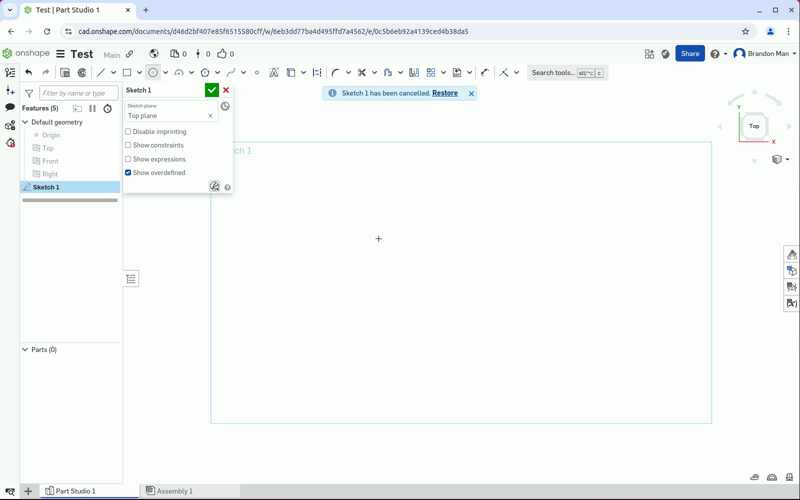
key_up(shift)
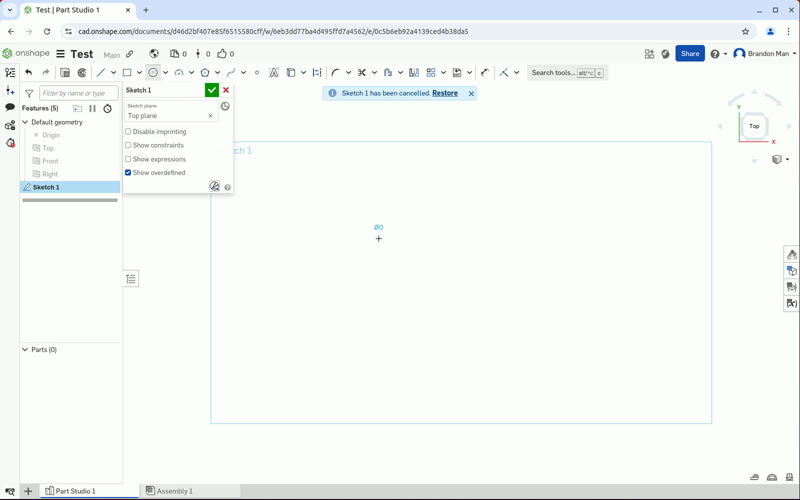
mouse_move(409, 238)
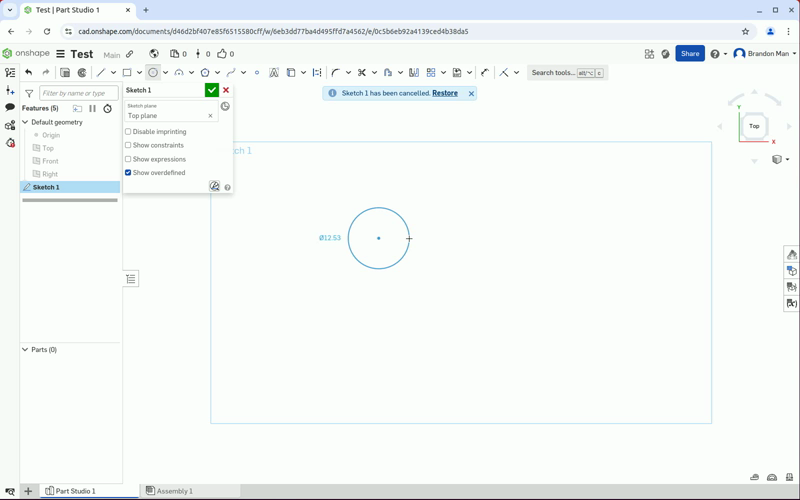
click(409, 238)
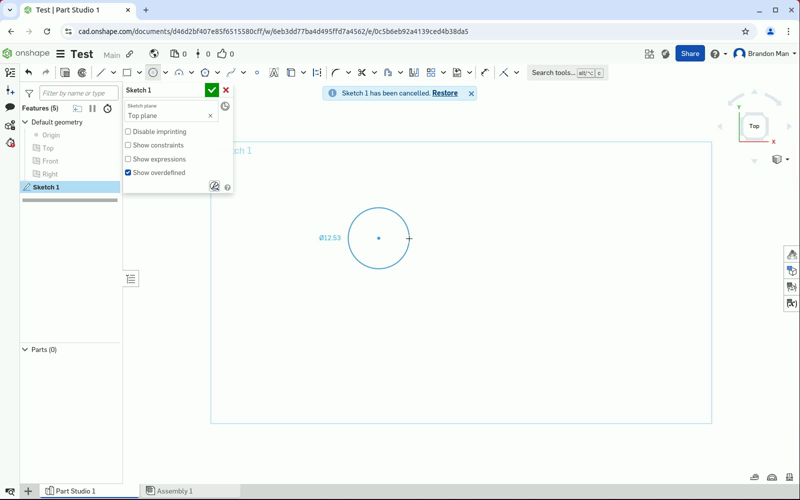
key(esc)
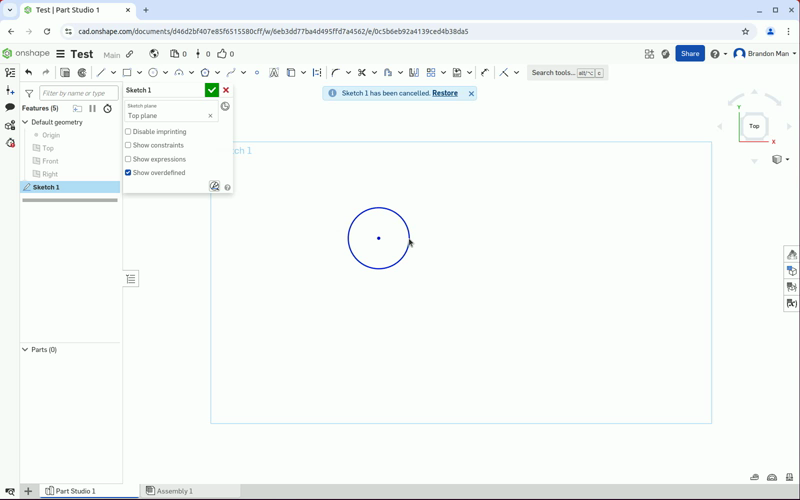
key(c)
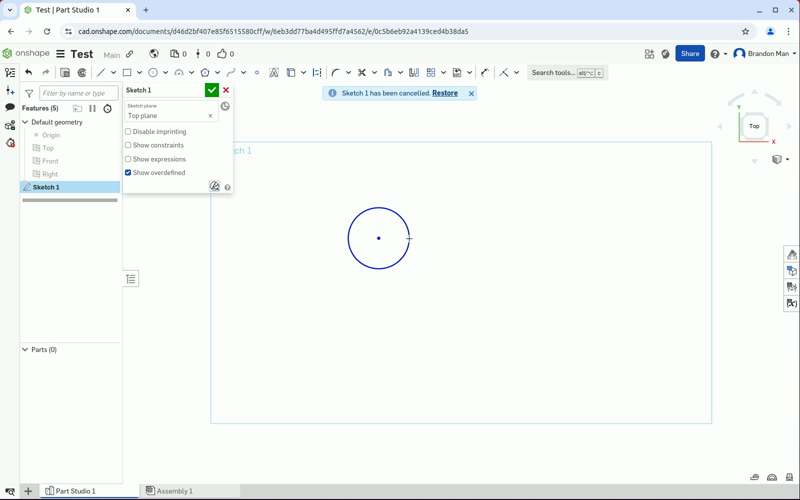
key_down(shift)
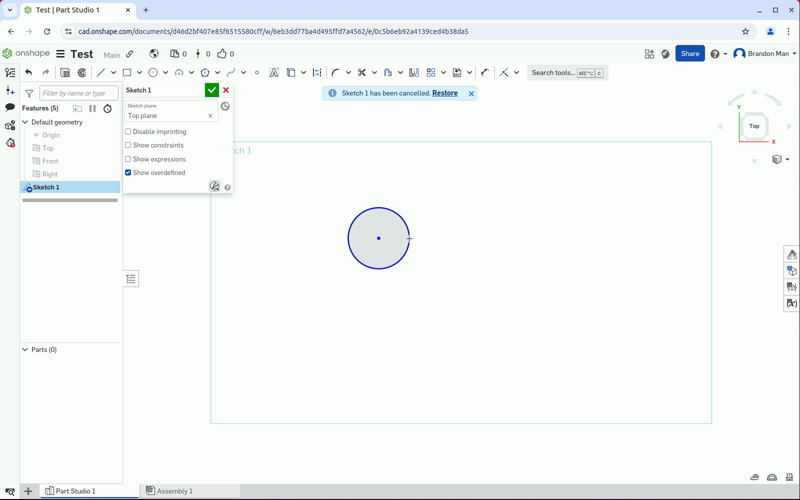
mouse_move(378, 238)
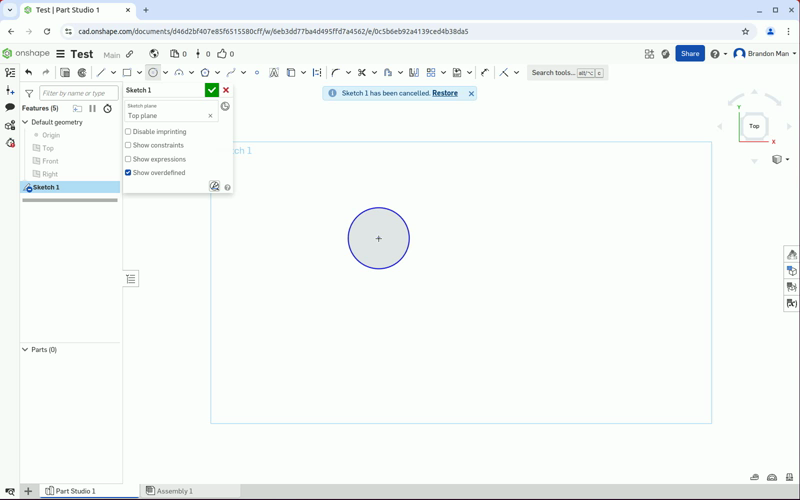
click(378, 238)
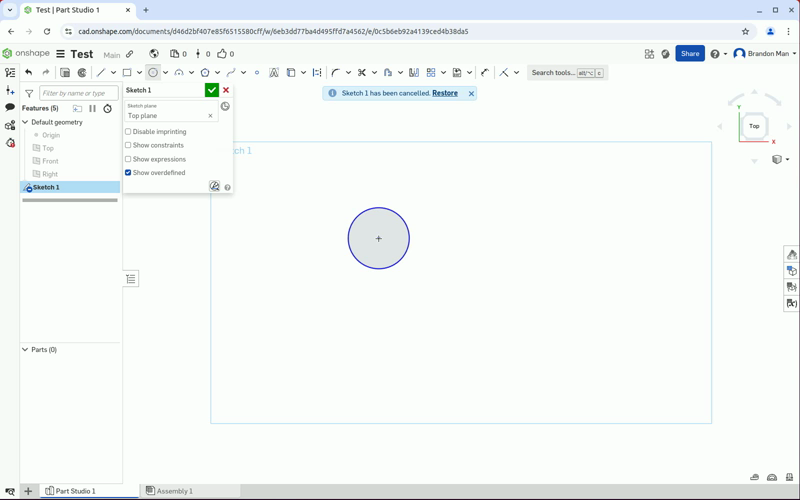
key_up(shift)
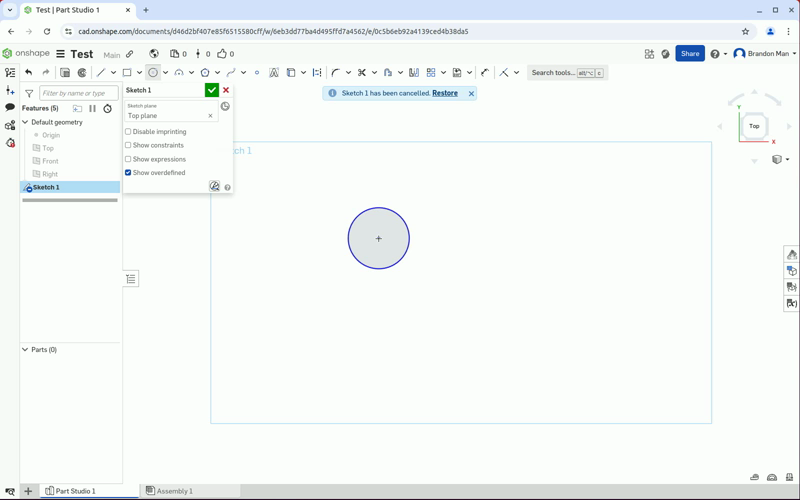
mouse_move(404, 238)
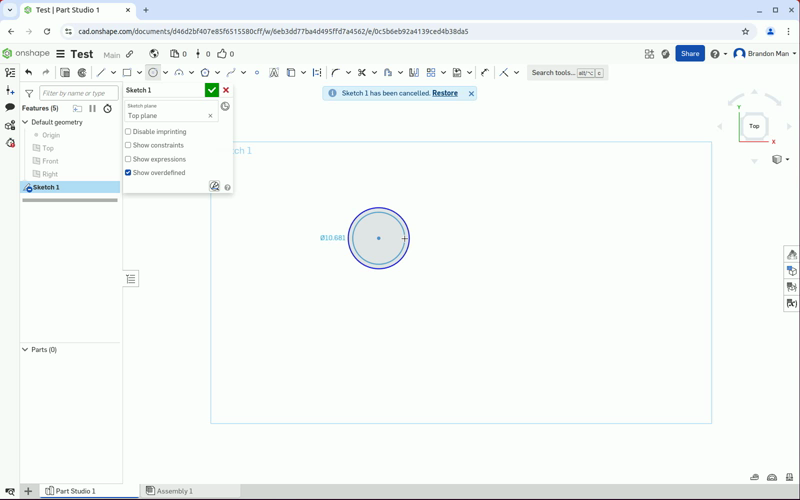
scroll(6)
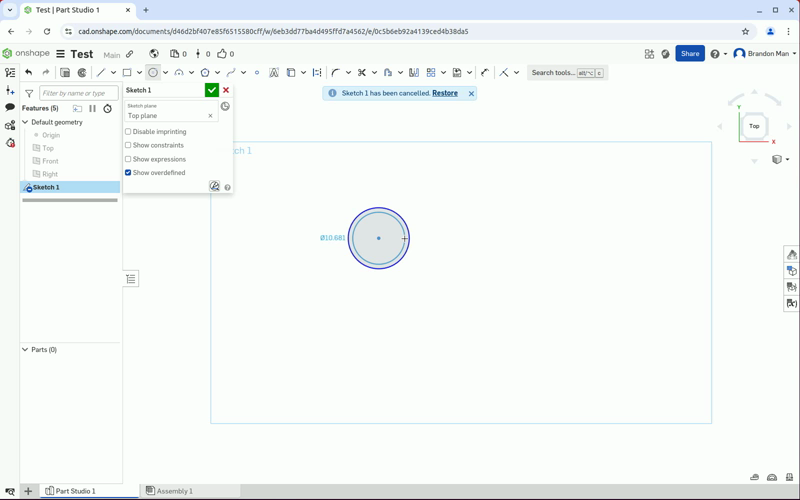
scroll(6)
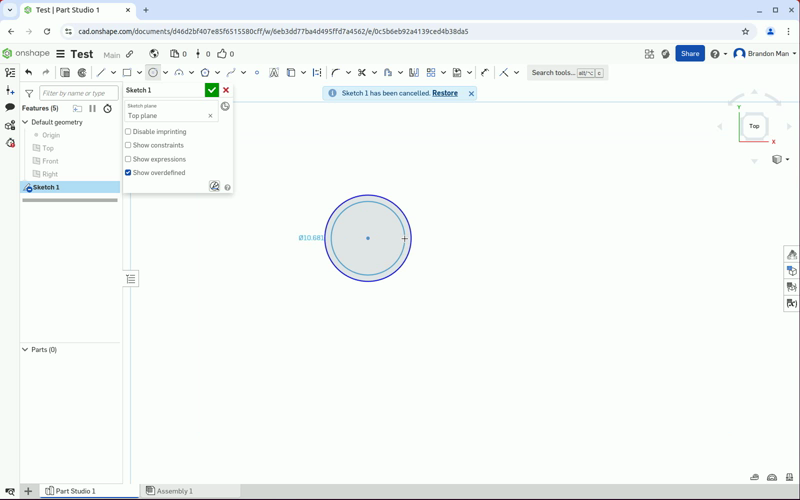
scroll(6)
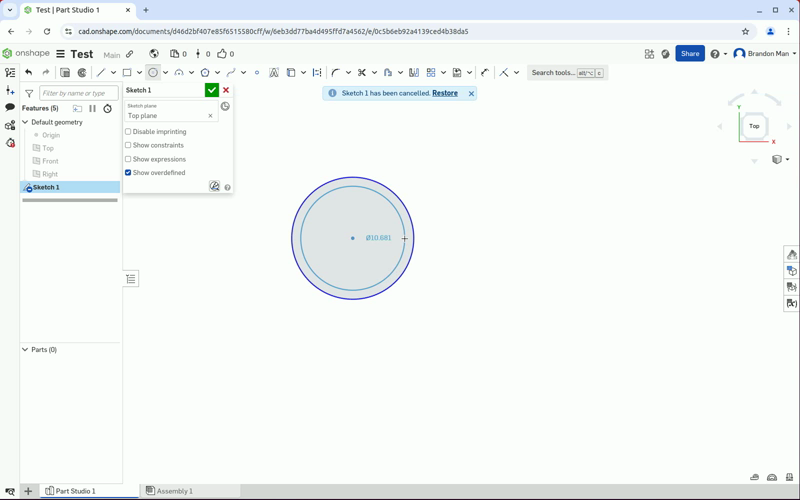
scroll(6)
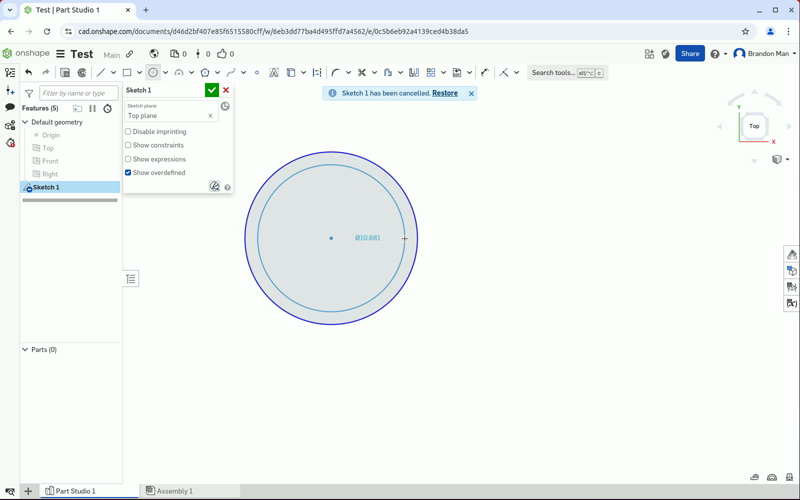
scroll(6)
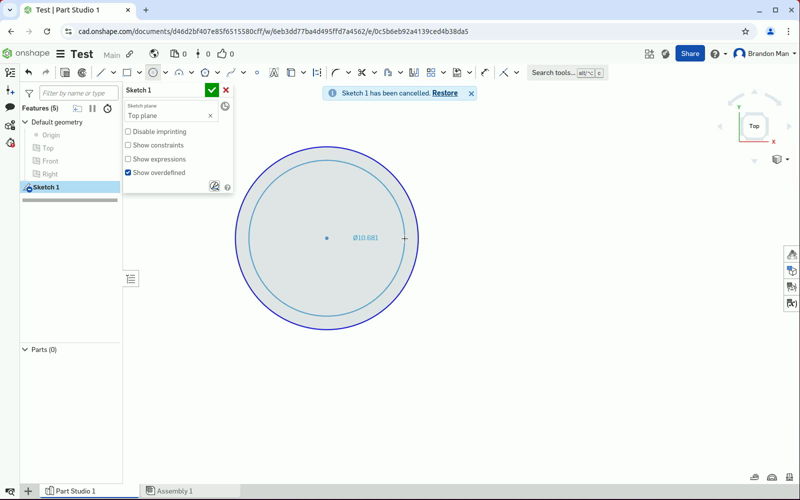
scroll(6)
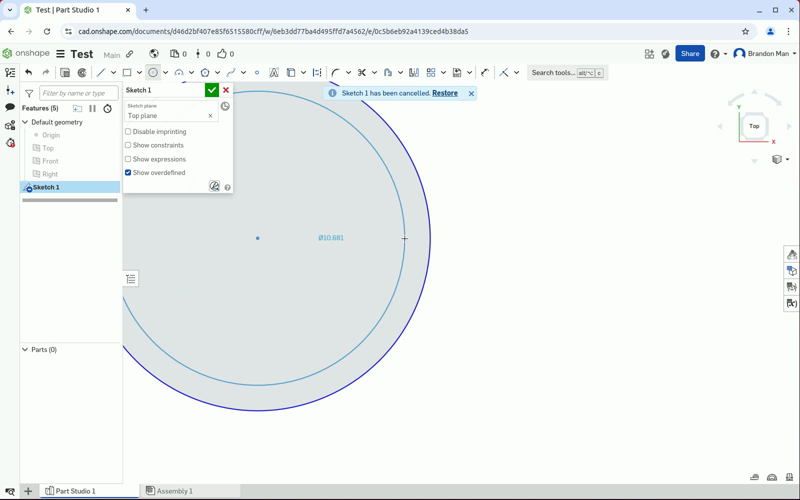
scroll(6)
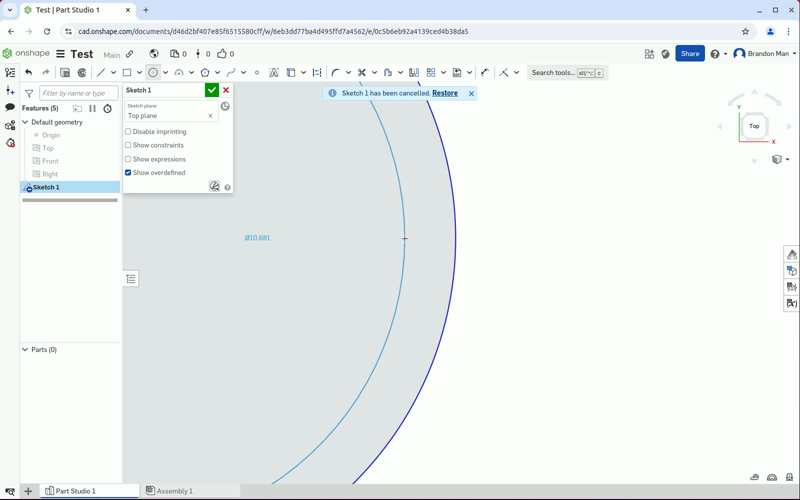
click(404, 238)
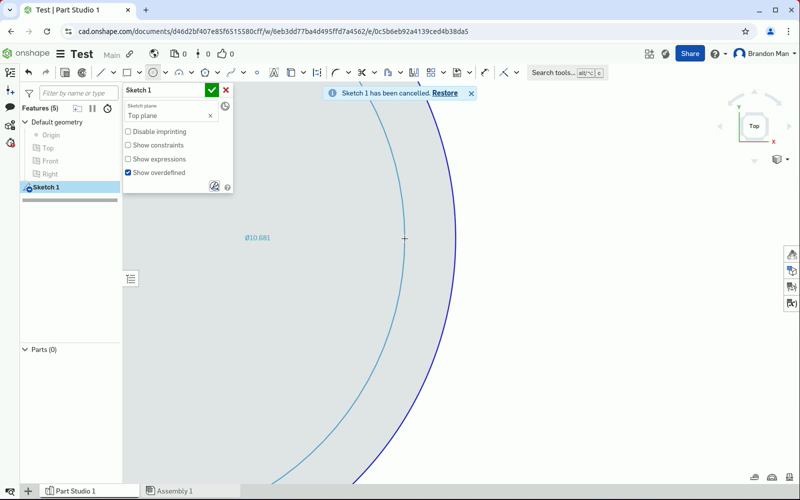
scroll(-6)
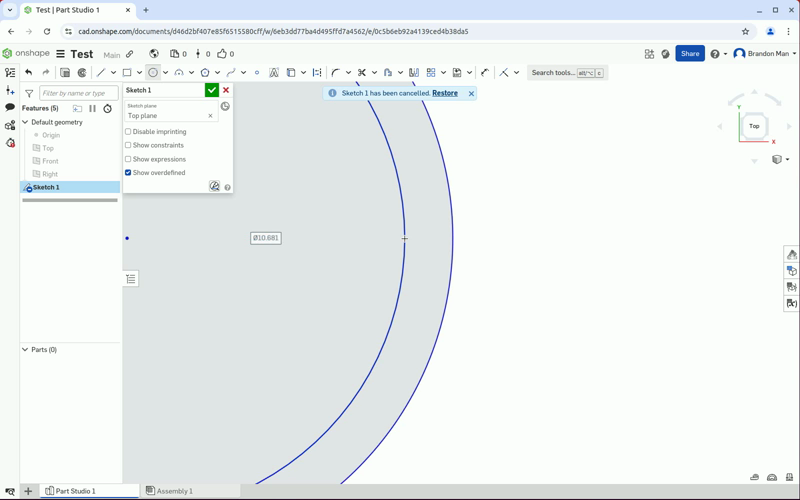
scroll(-6)
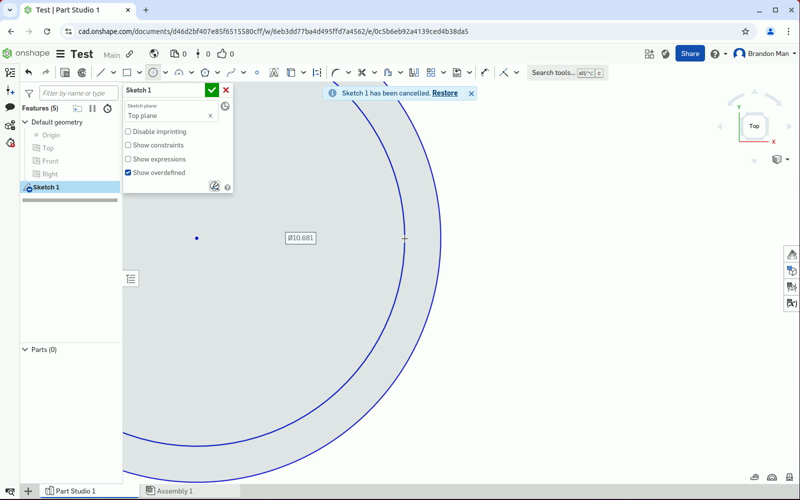
scroll(-6)
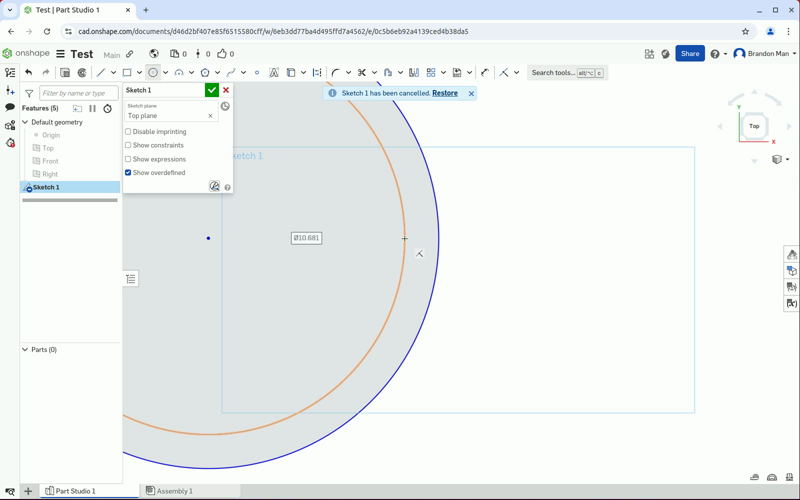
scroll(-6)
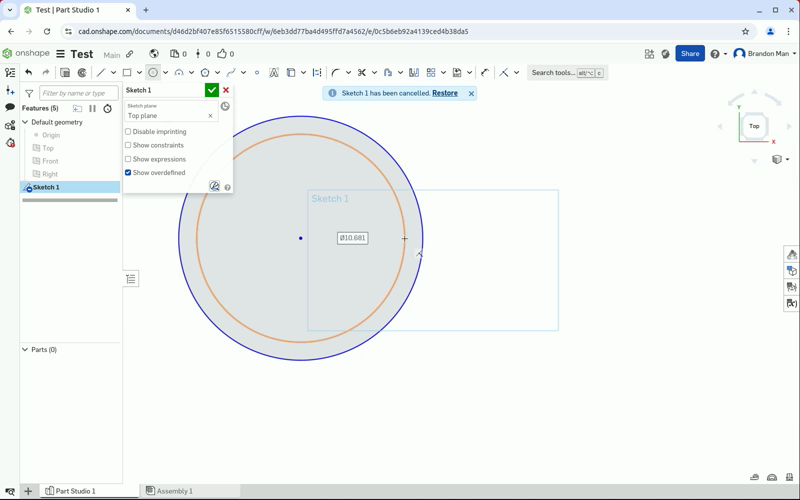
scroll(-6)
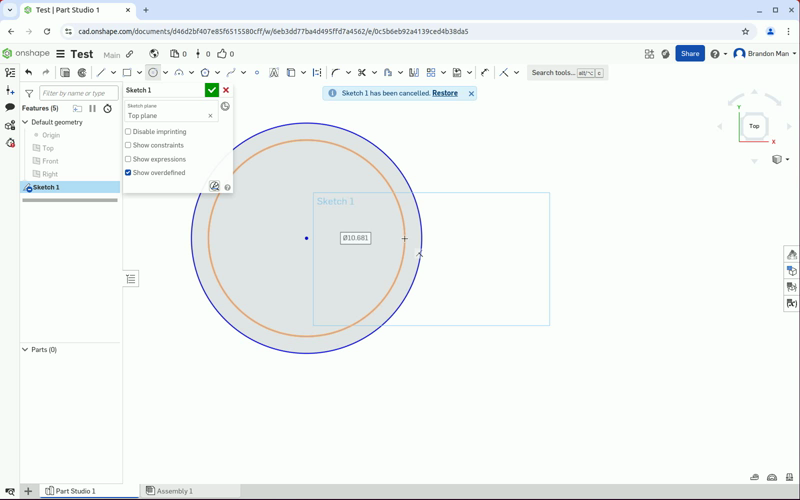
scroll(-6)
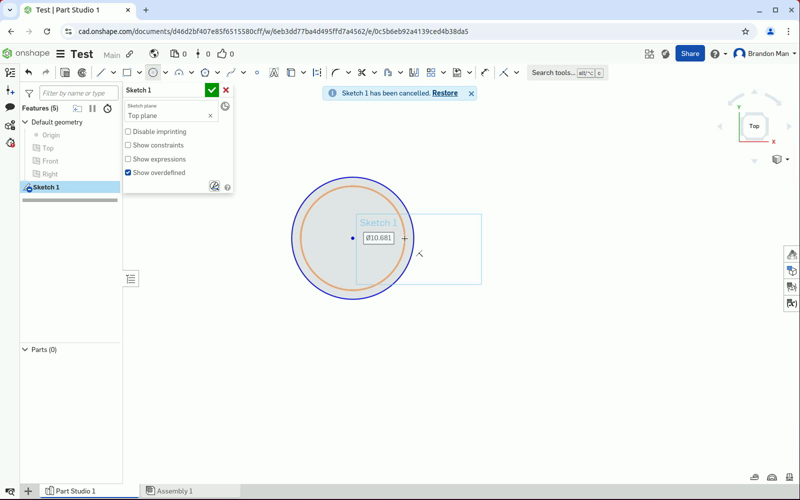
scroll(-6)
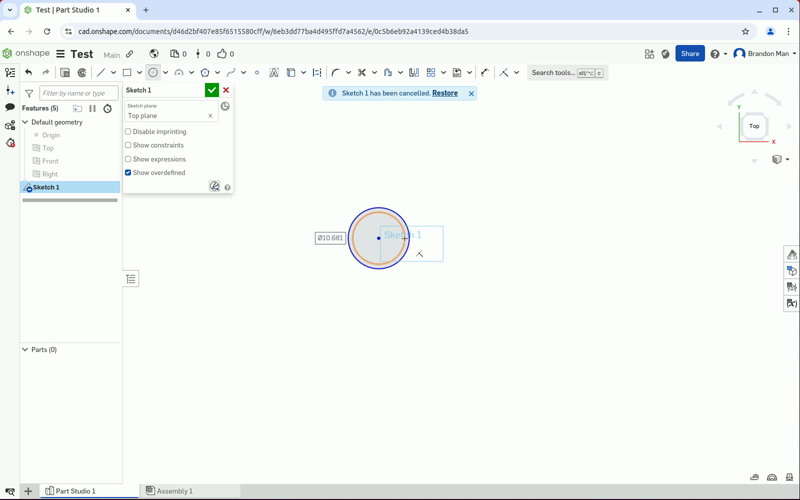
key(esc)
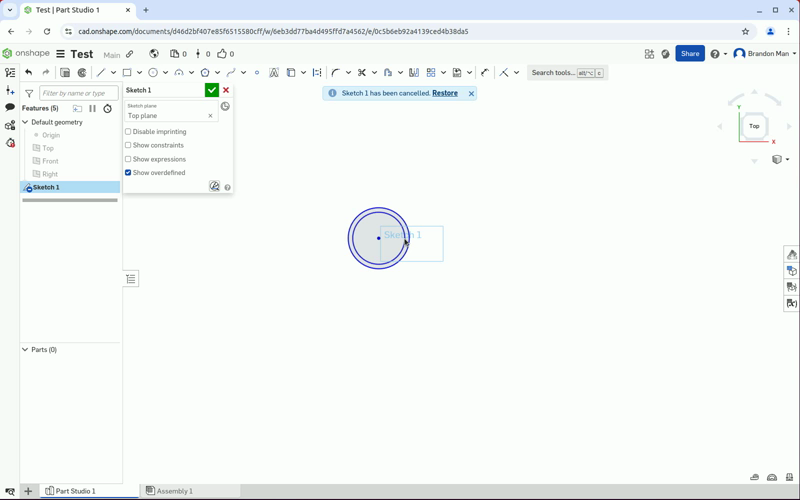
mouse_move(389, 263)
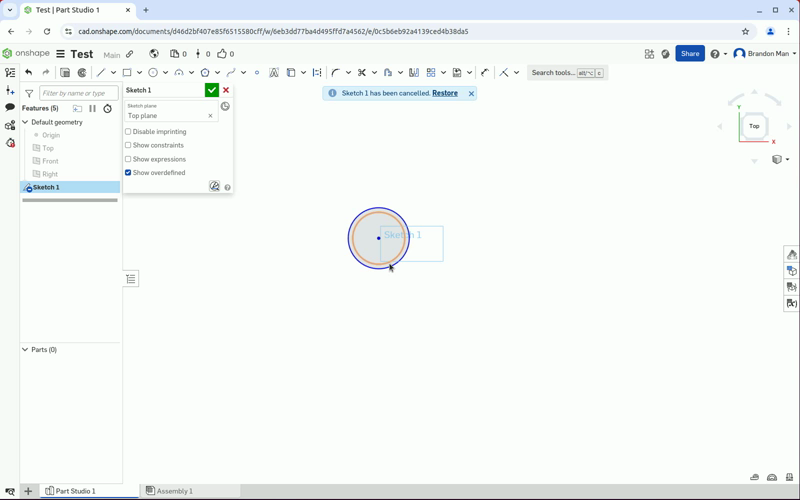
scroll(6)
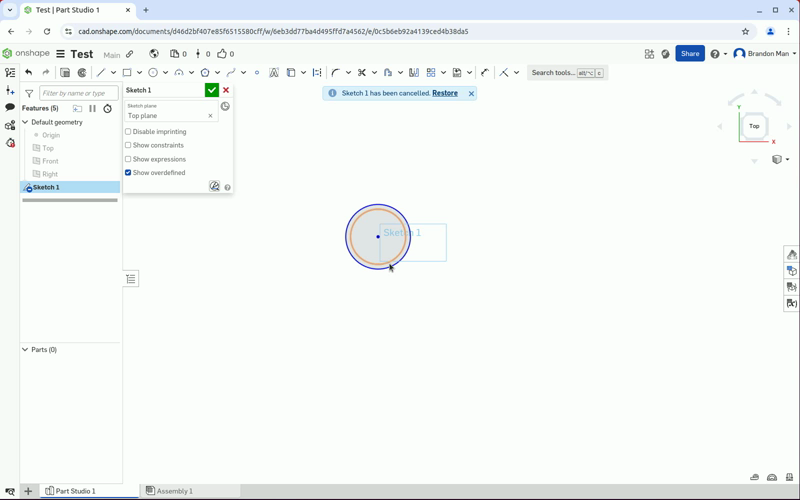
scroll(6)
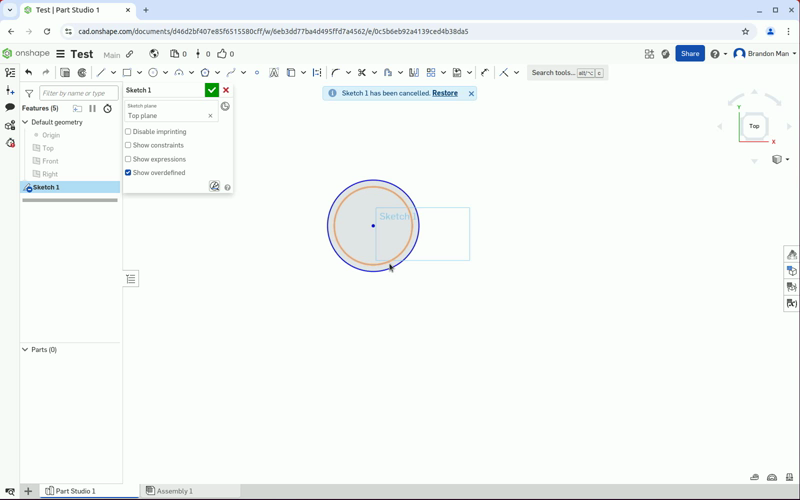
scroll(6)
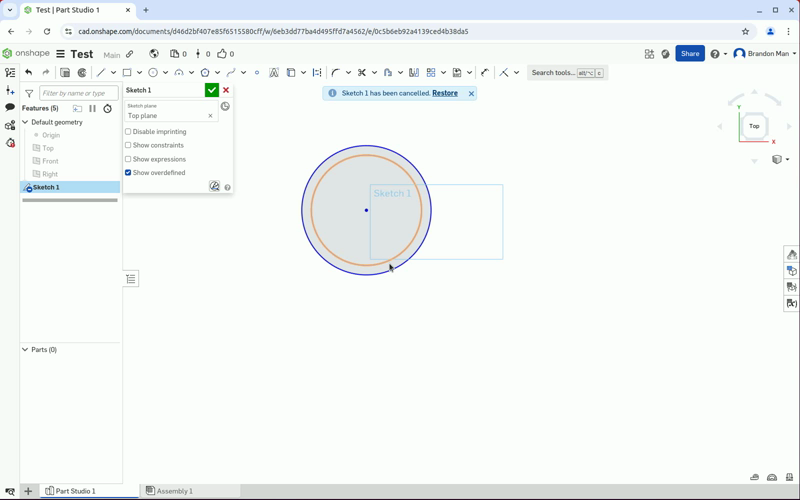
scroll(6)
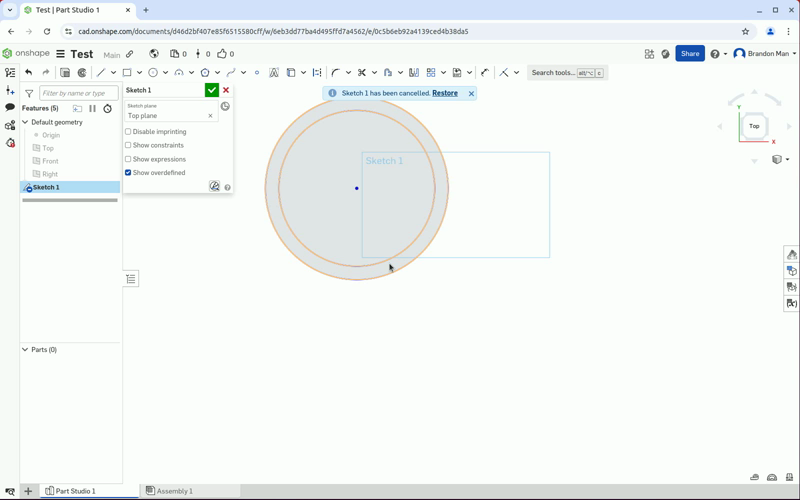
scroll(6)
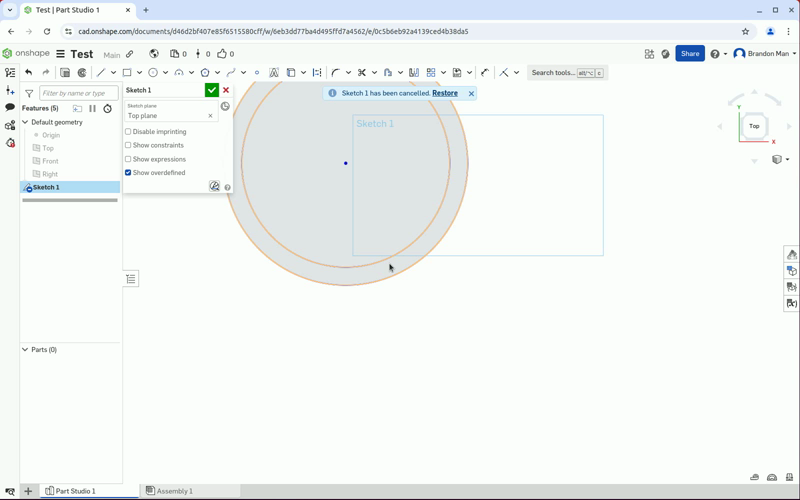
scroll(6)
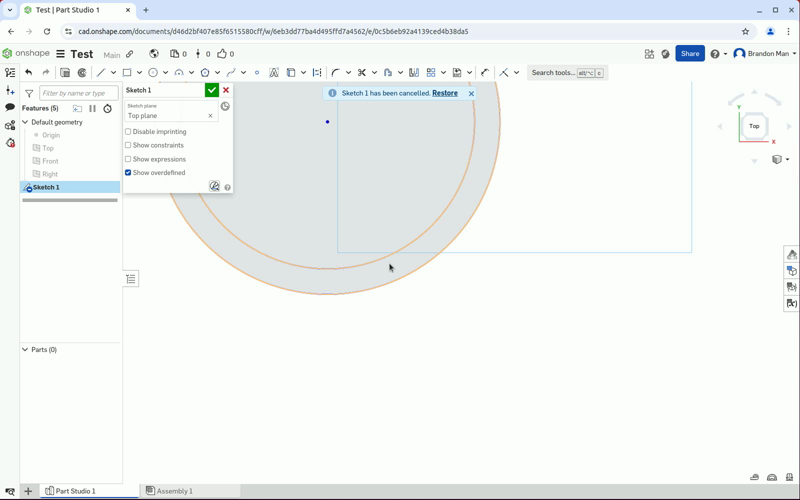
scroll(6)
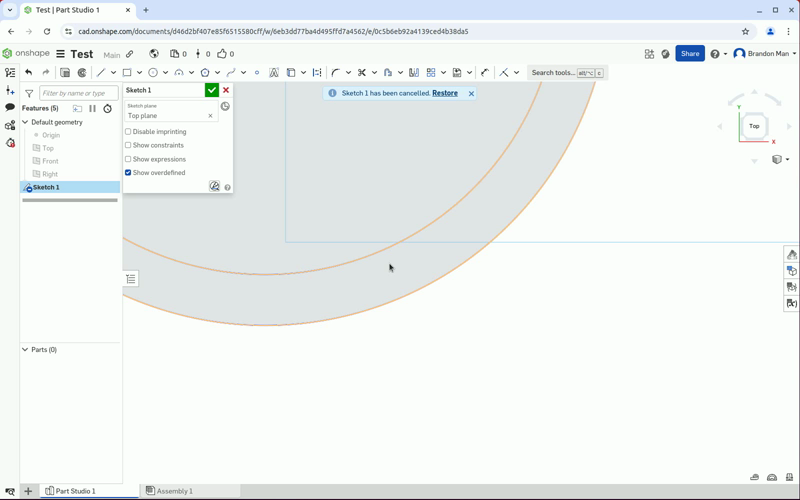
click(389, 263)
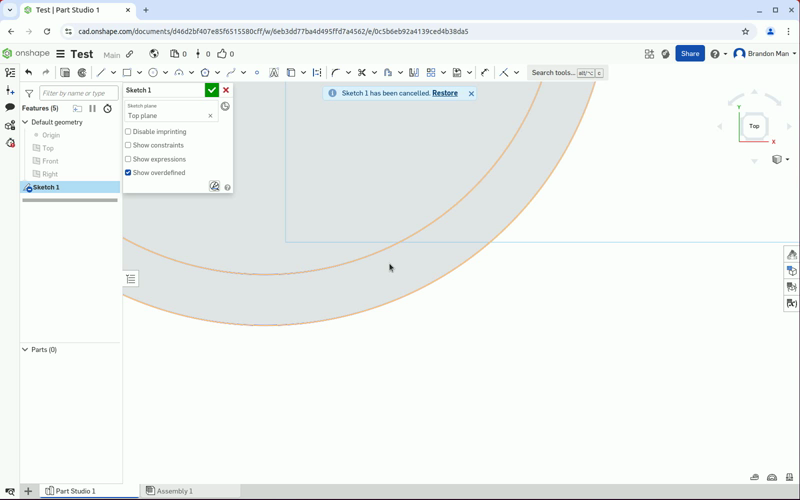
scroll(-6)
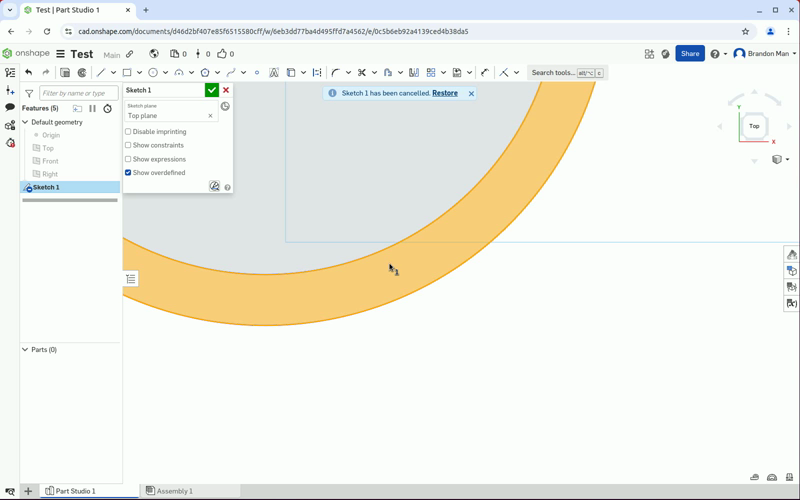
scroll(-6)
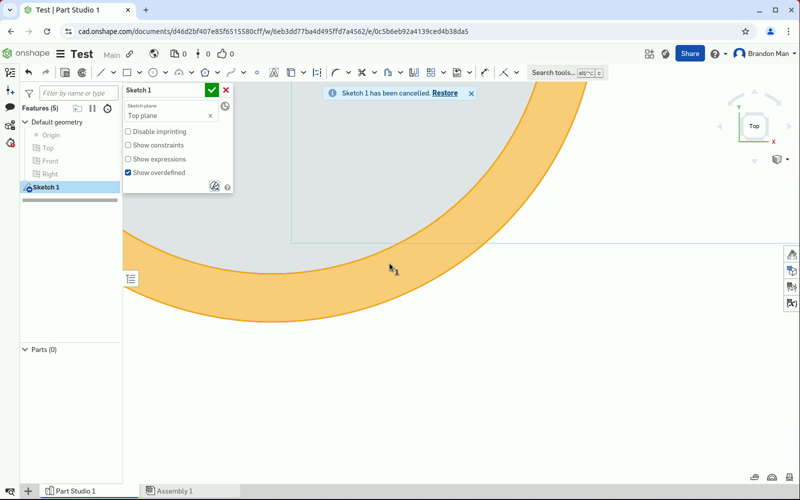
scroll(-6)
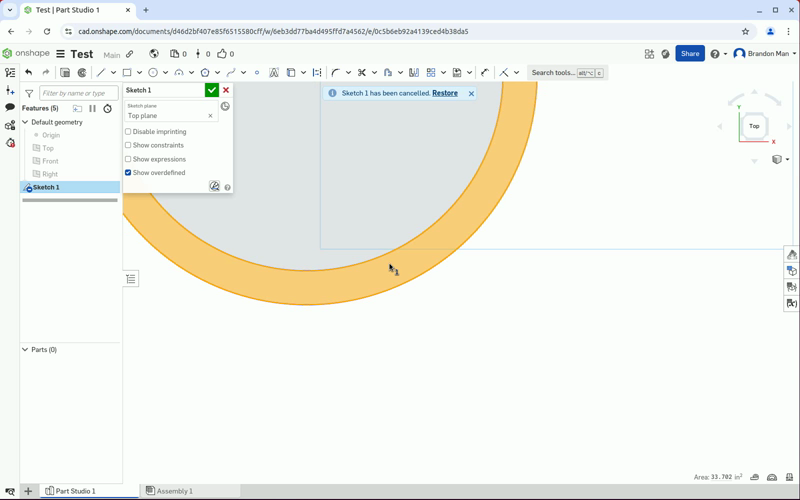
scroll(-6)
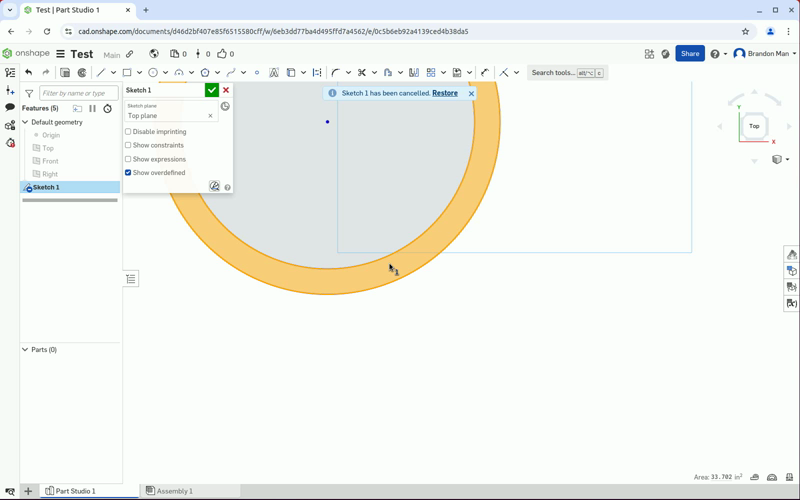
scroll(-6)
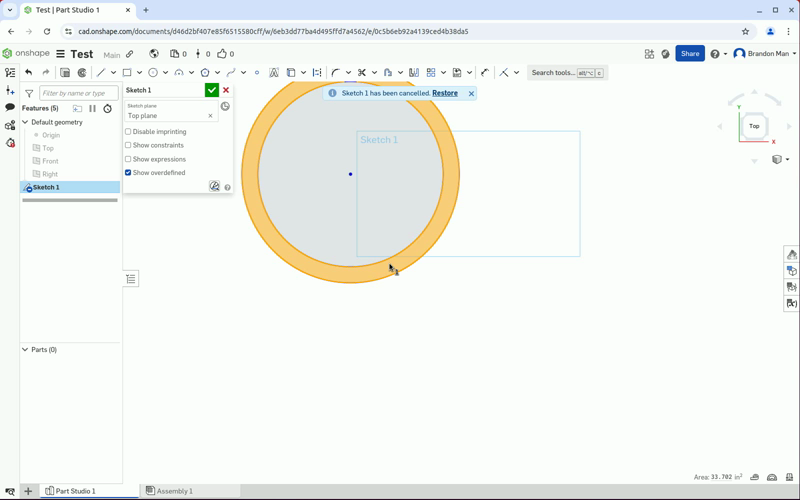
scroll(-6)
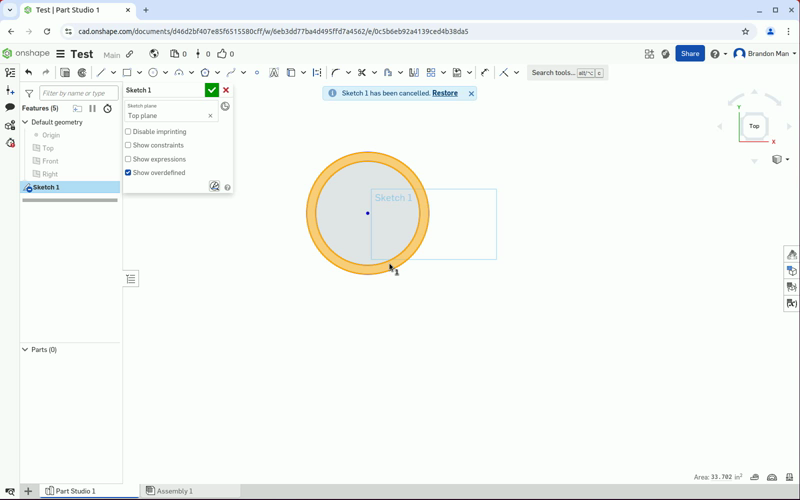
scroll(-6)
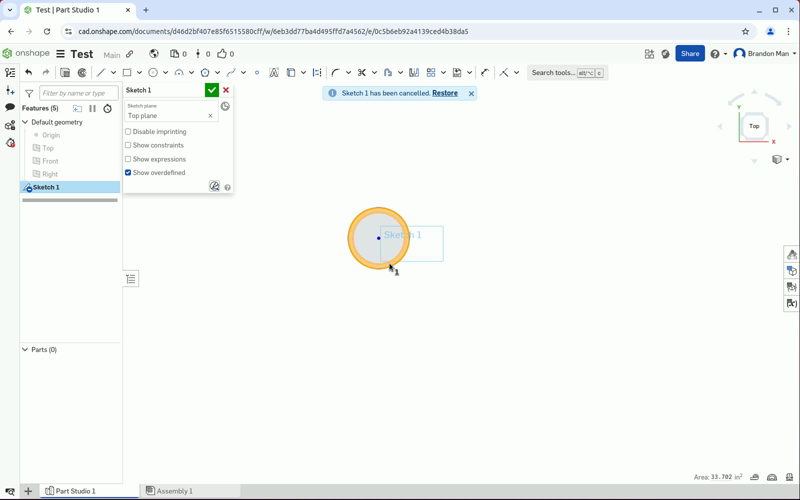
mouse_move(73, 352)
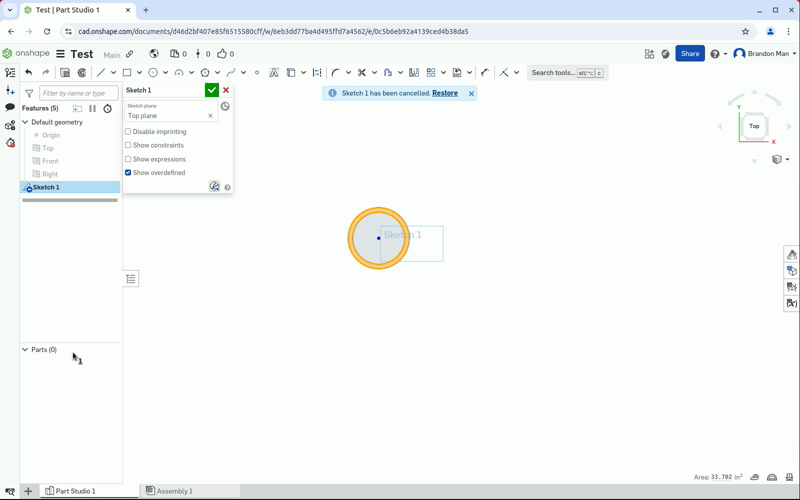
key(shift+y)
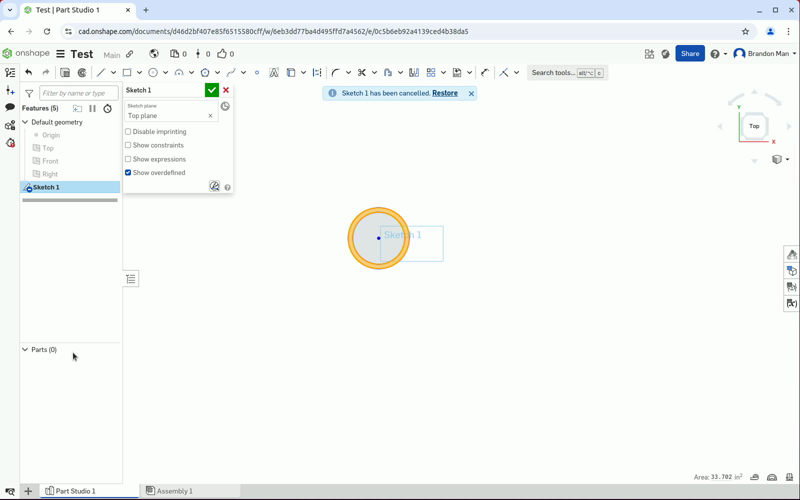
key(shift+e)
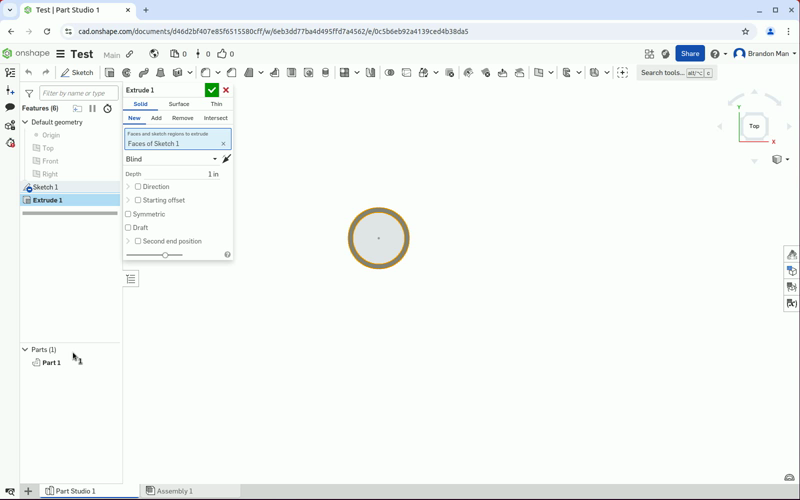
mouse_move(143, 106)
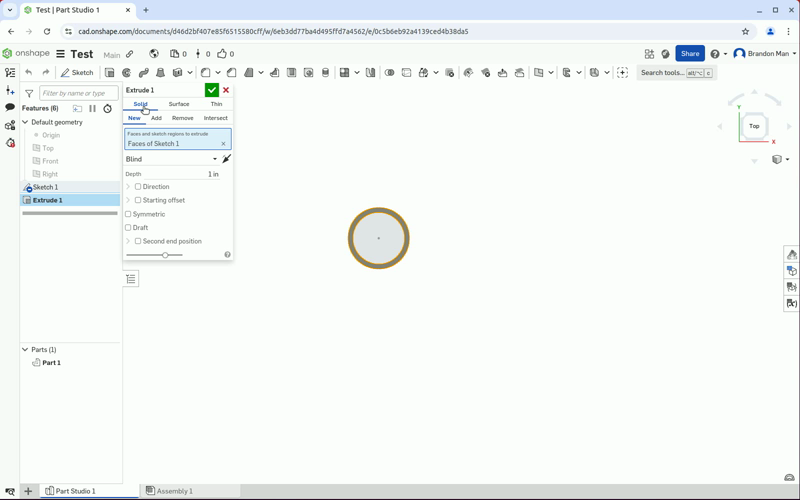
click(143, 106)
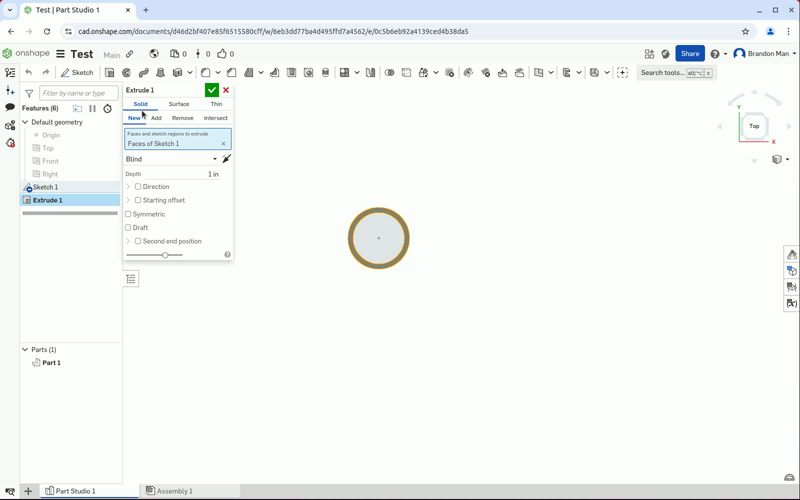
mouse_move(137, 120)
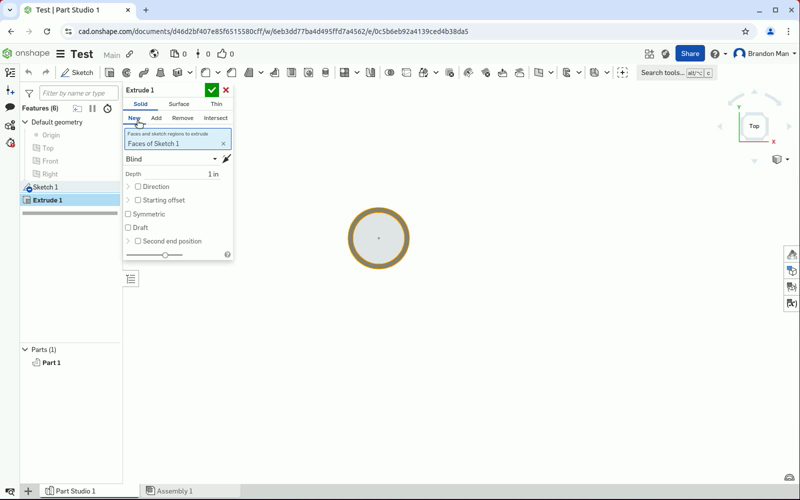
click(137, 120)
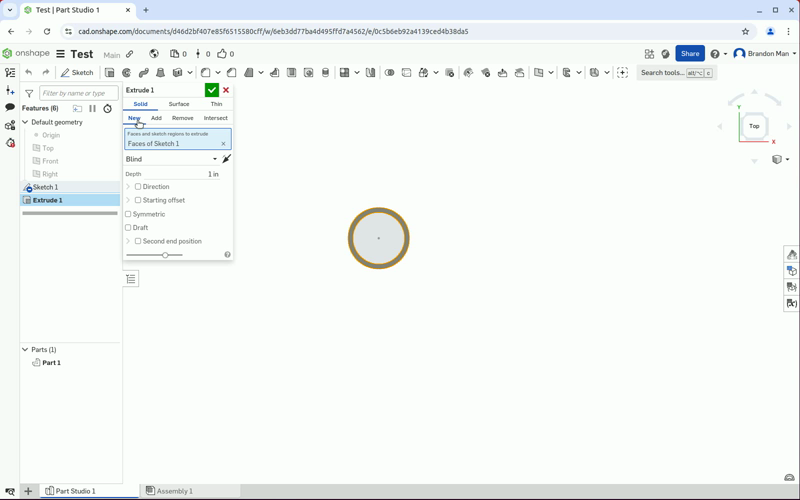
key(tab, 4)
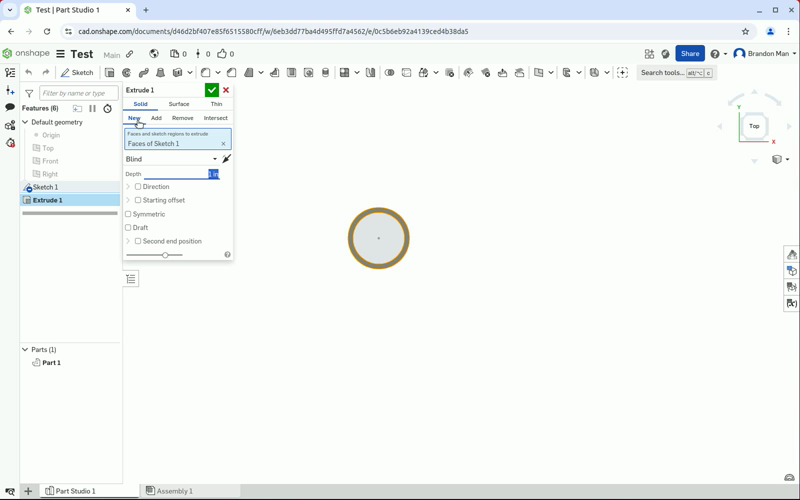
text(4.333)
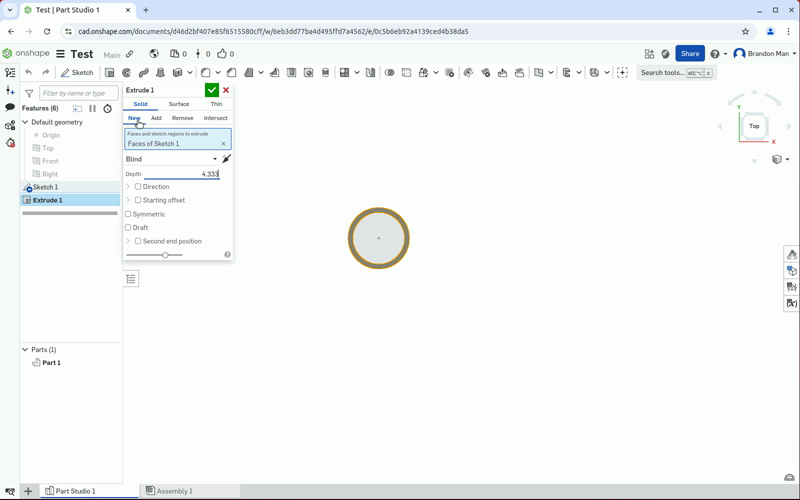
key(enter)
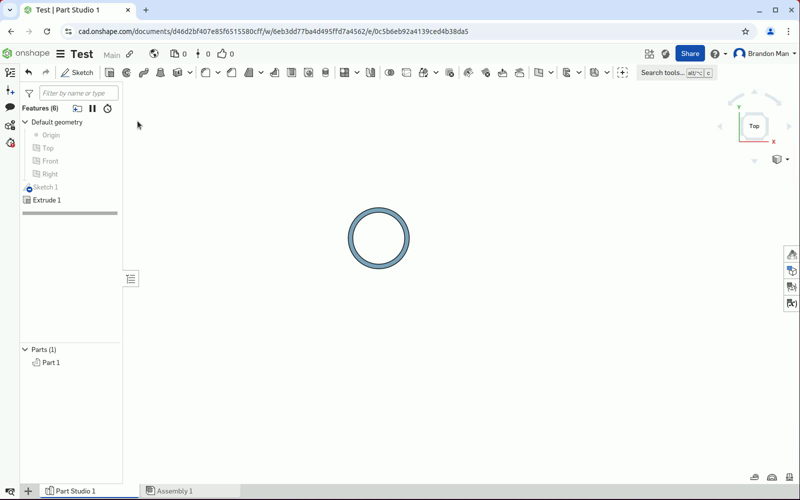
key(shift+h)
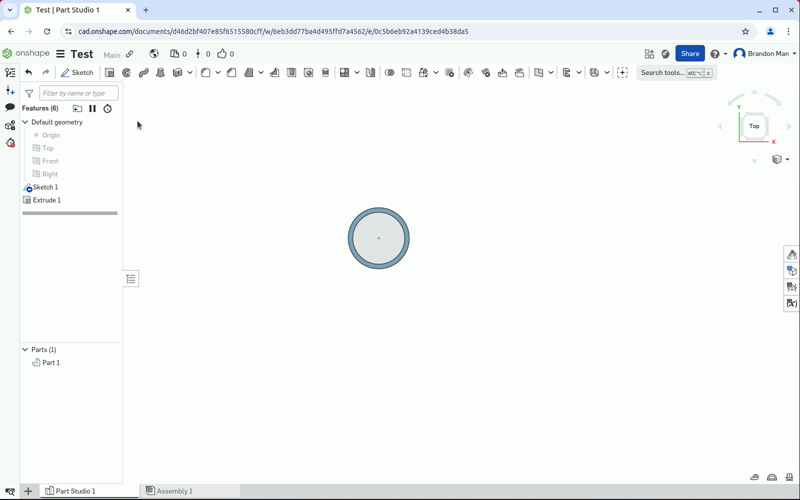
key(shift+h)
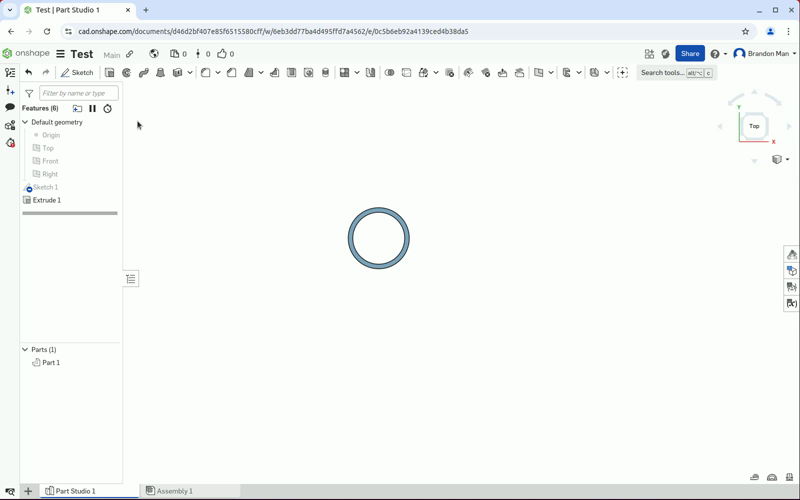
mouse_move(73, 189)
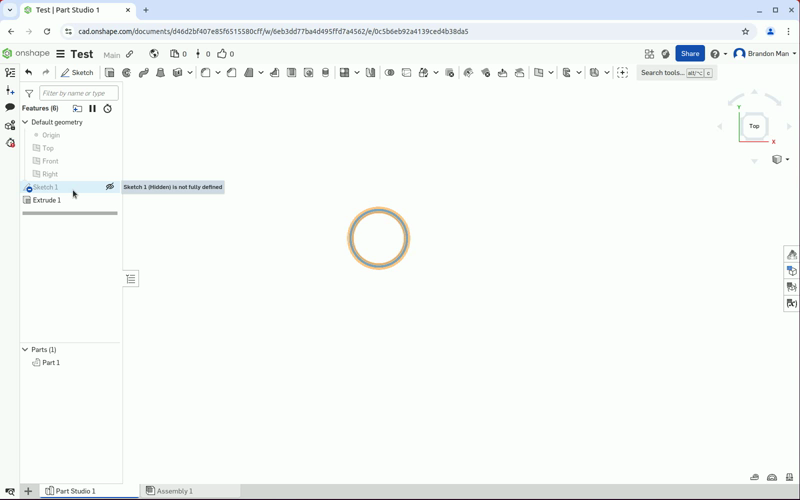
click(73, 189)
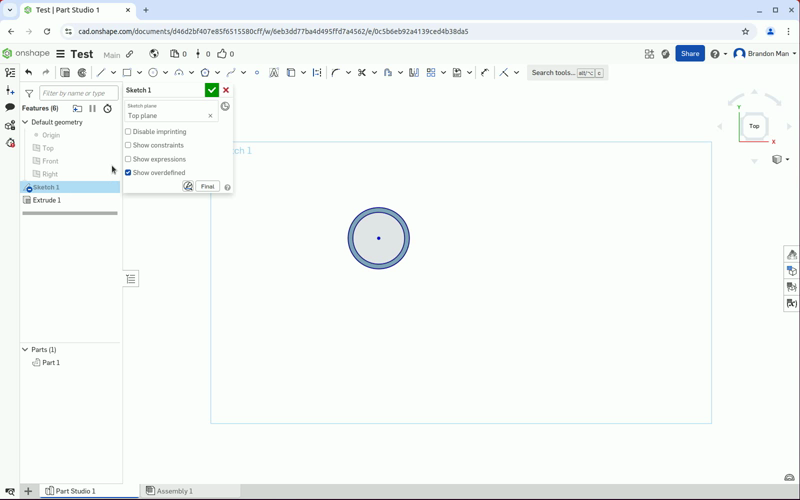
mouse_move(229, 92)
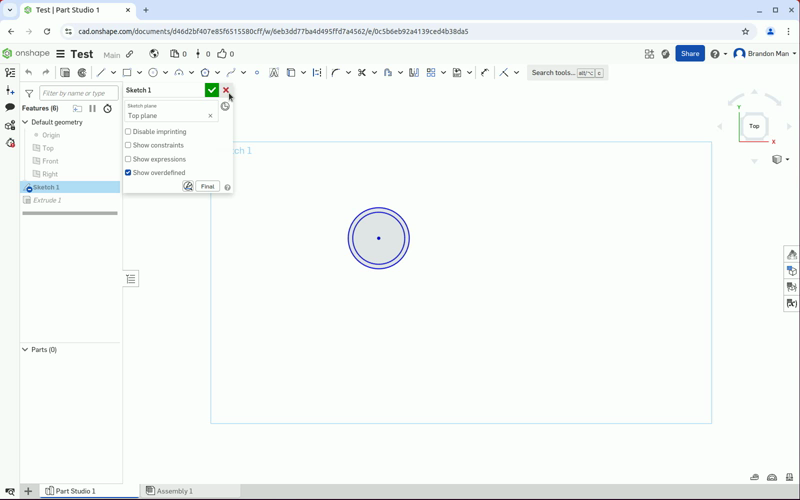
click(229, 92)
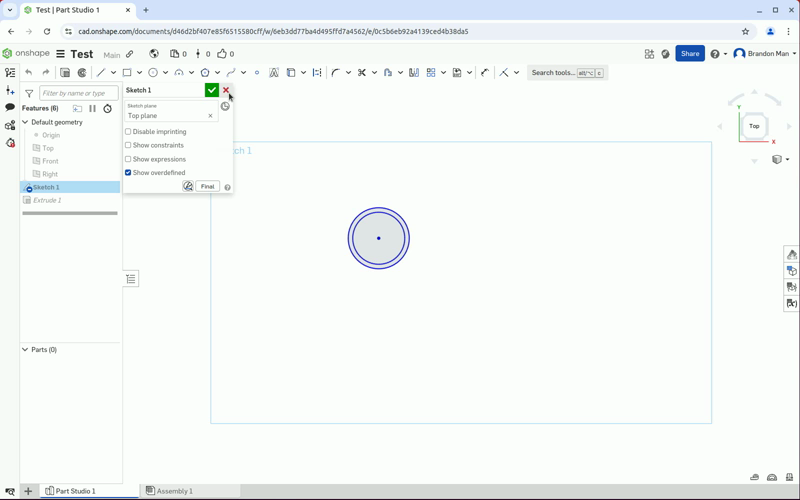
key(shift+s)
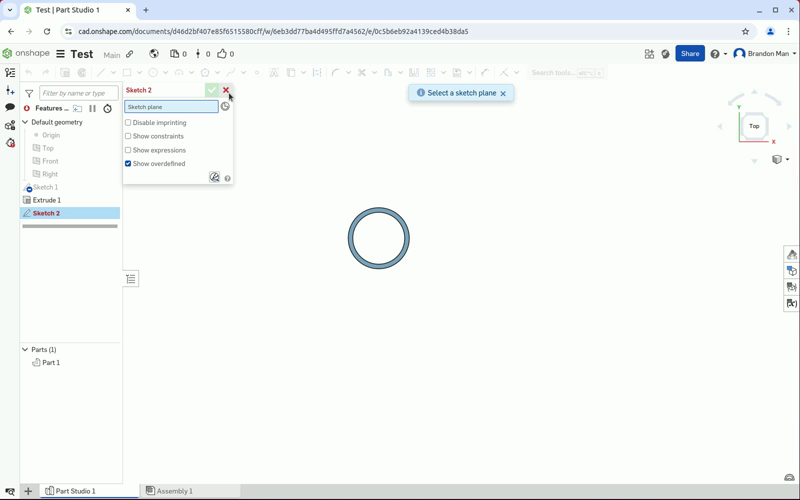
mouse_move(73, 150)
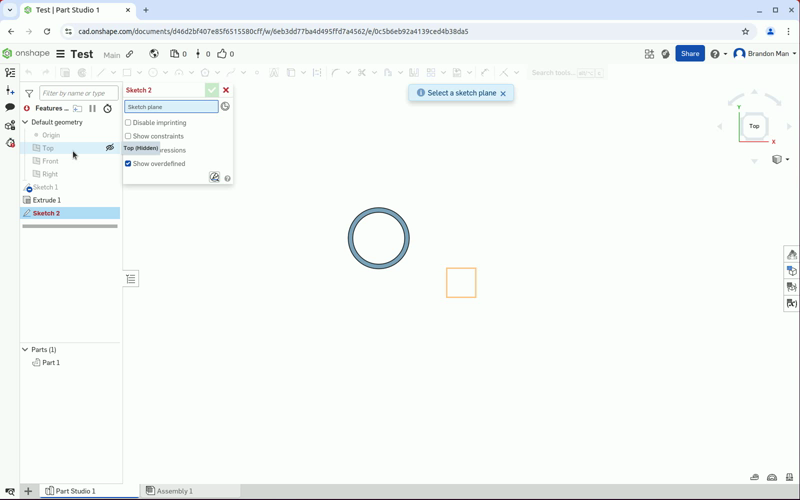
click(73, 150)
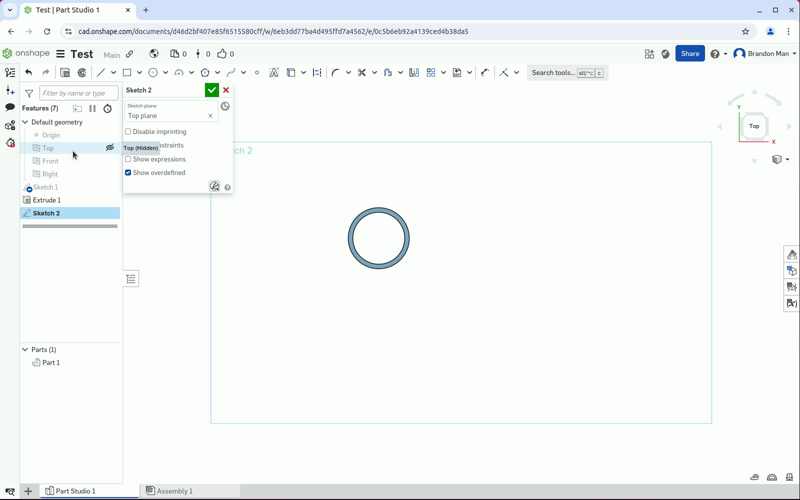
mouse_move(73, 352)
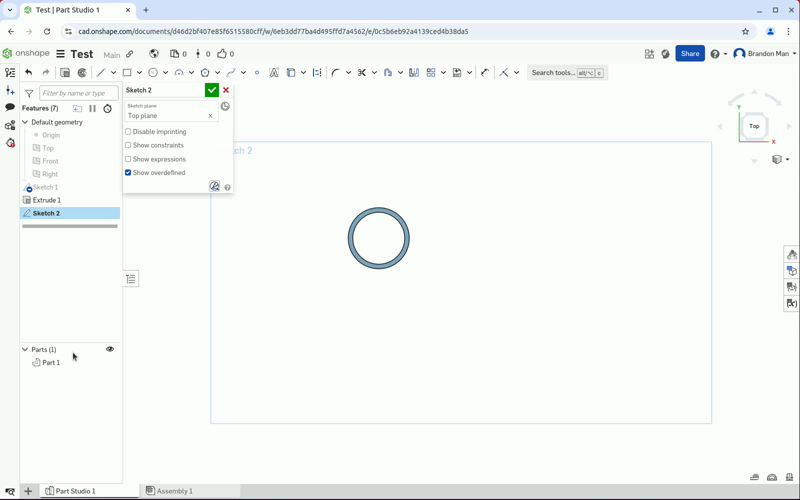
key(y)
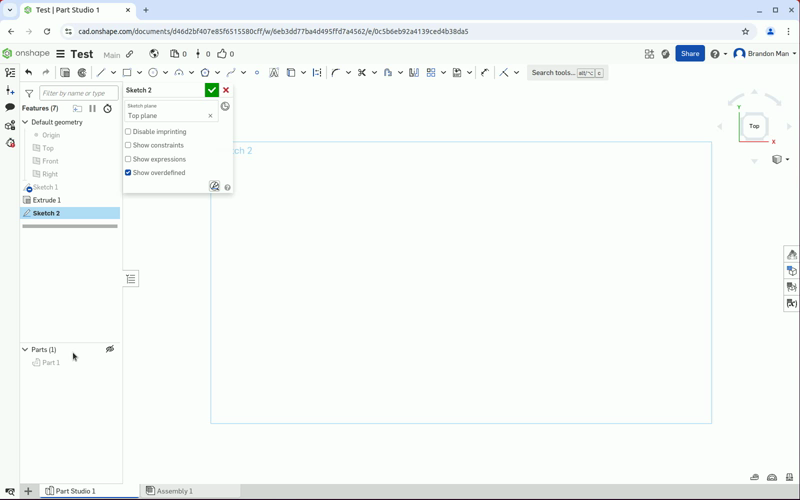
key(c)
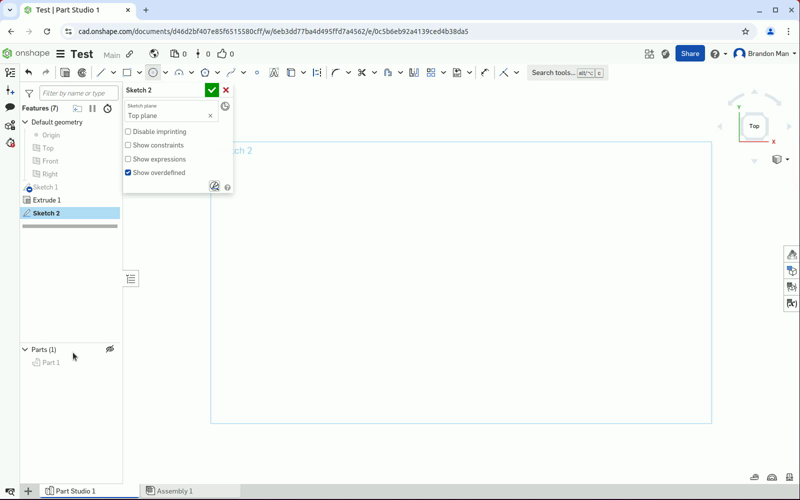
key_down(shift)
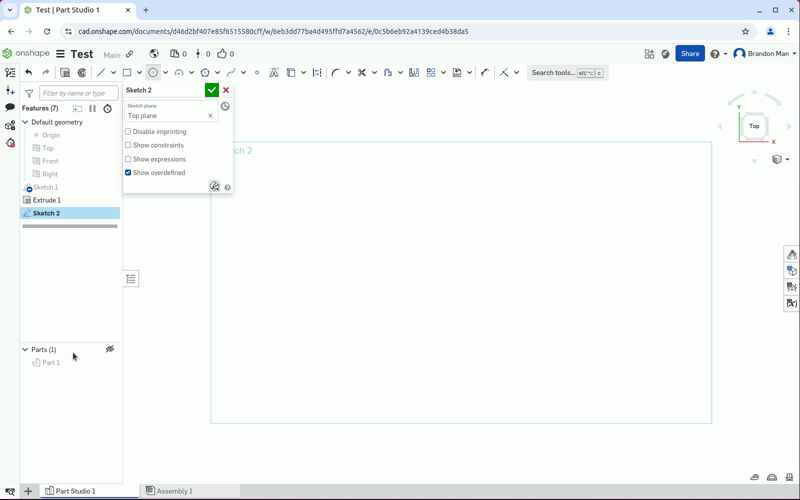
mouse_move(450, 238)
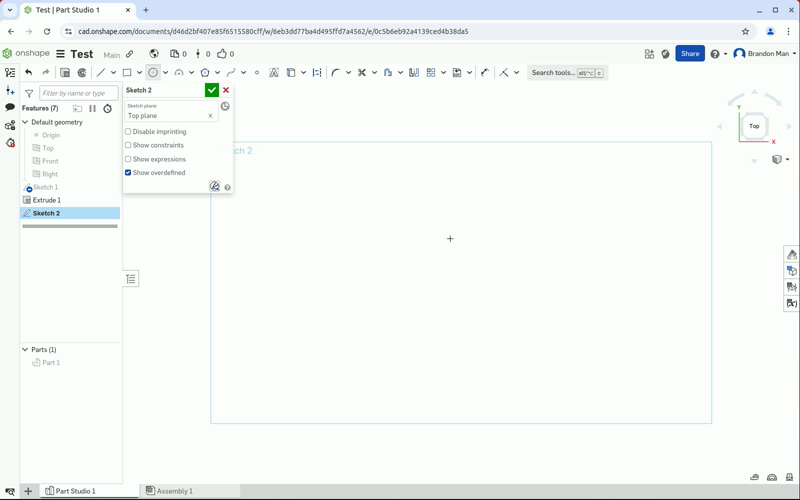
click(450, 238)
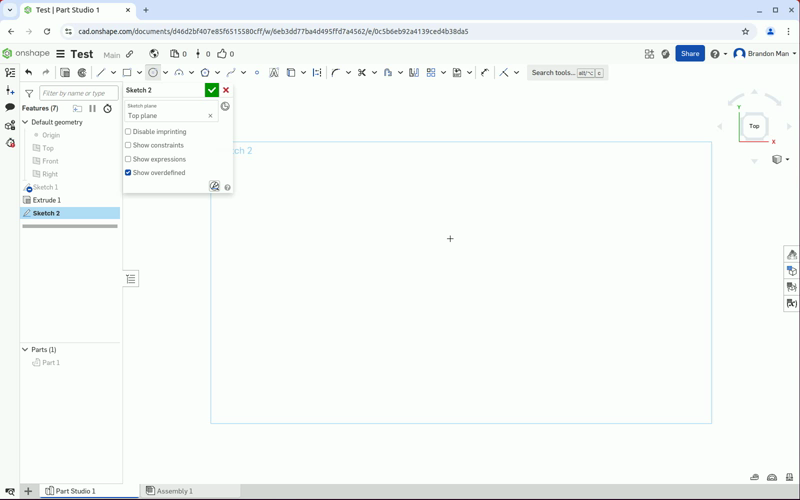
key_up(shift)
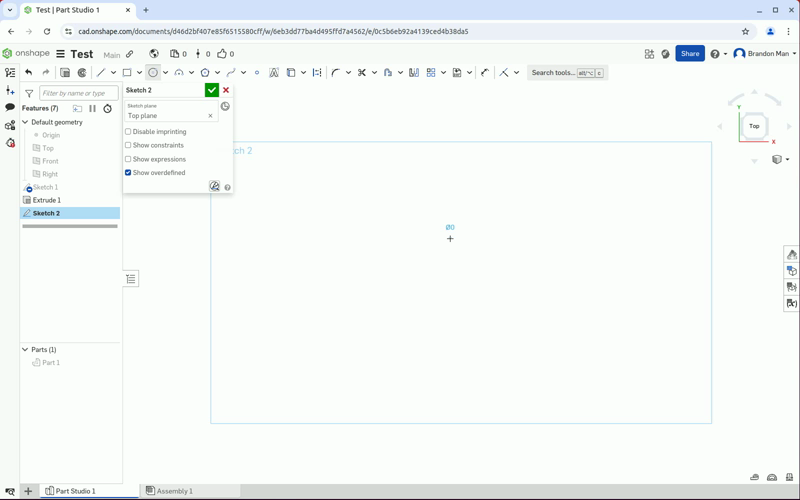
mouse_move(482, 238)
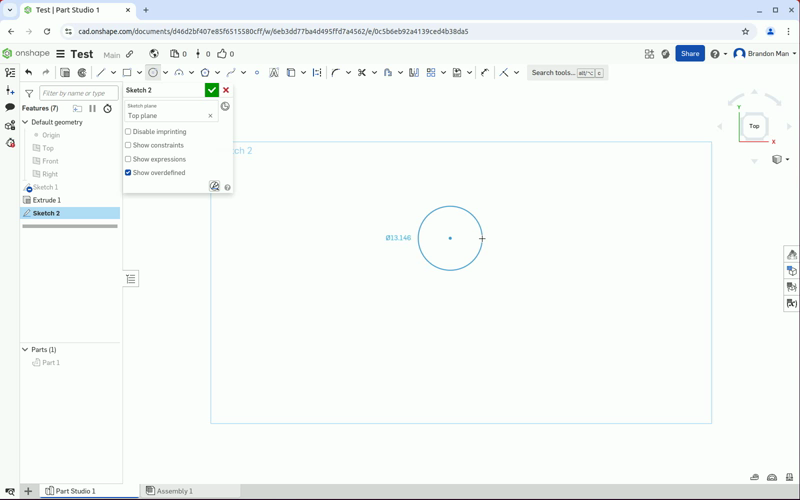
click(482, 238)
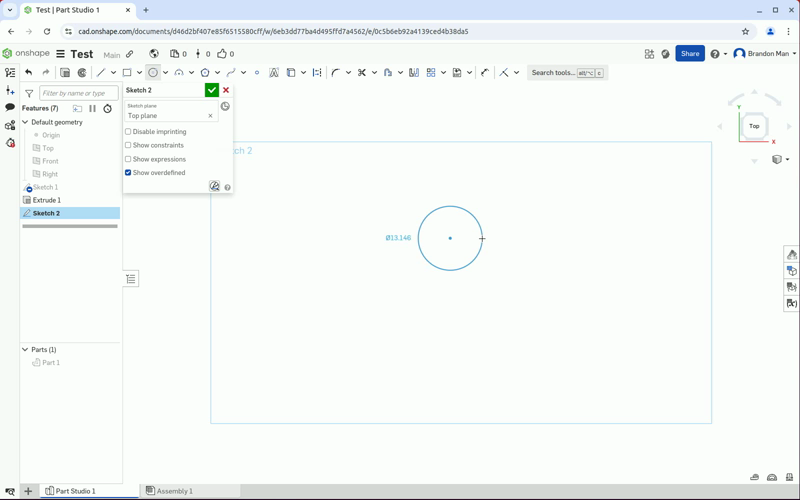
key(esc)
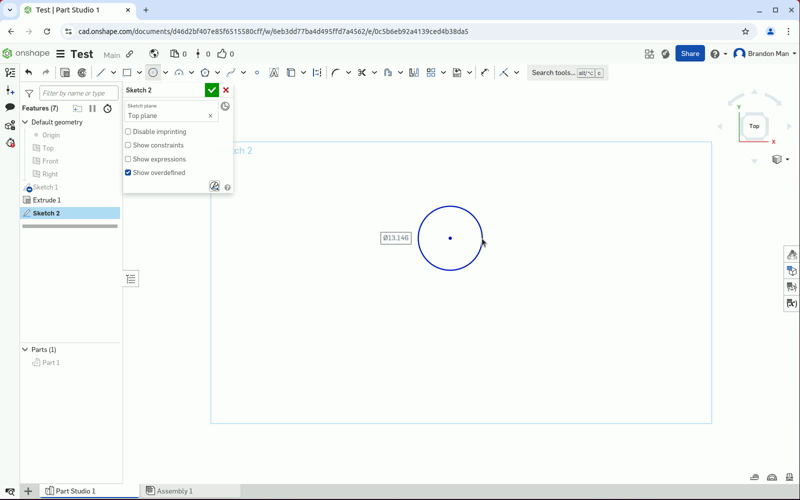
key(c)
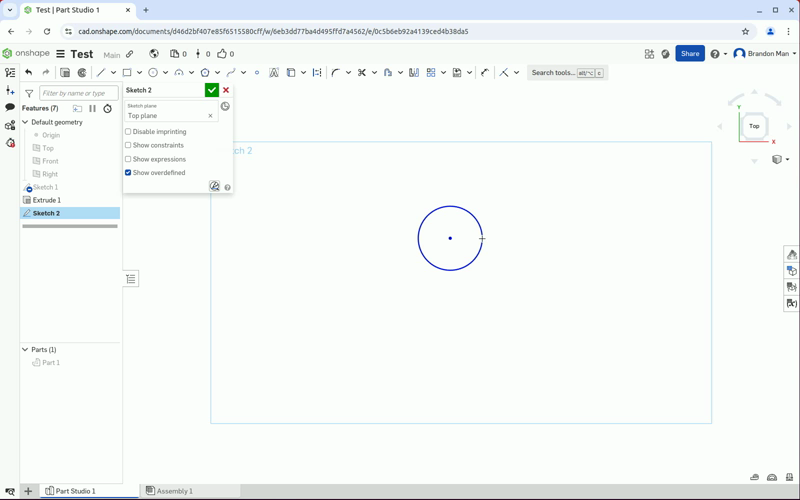
key_down(shift)
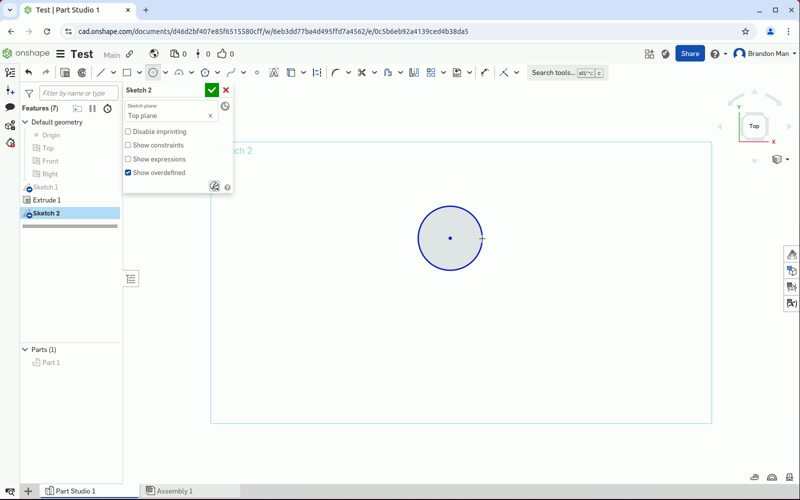
mouse_move(450, 238)
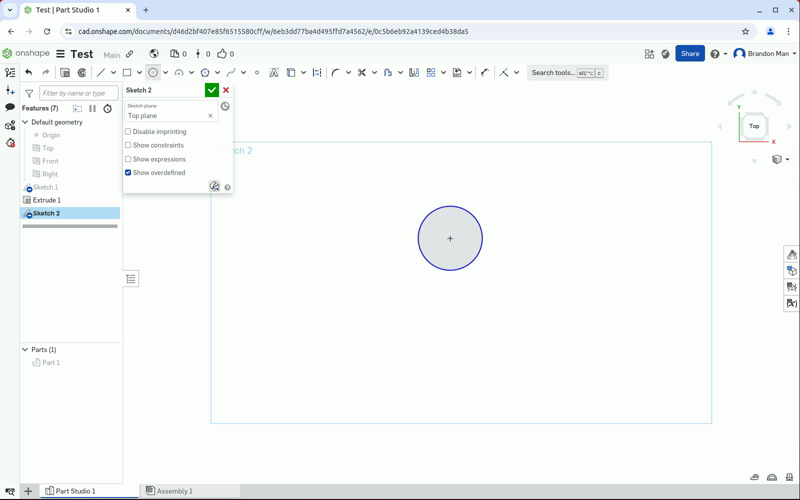
click(450, 238)
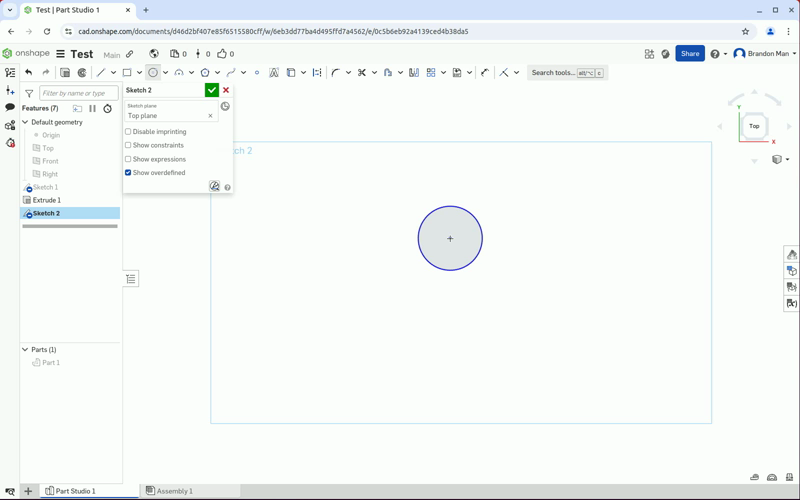
key_up(shift)
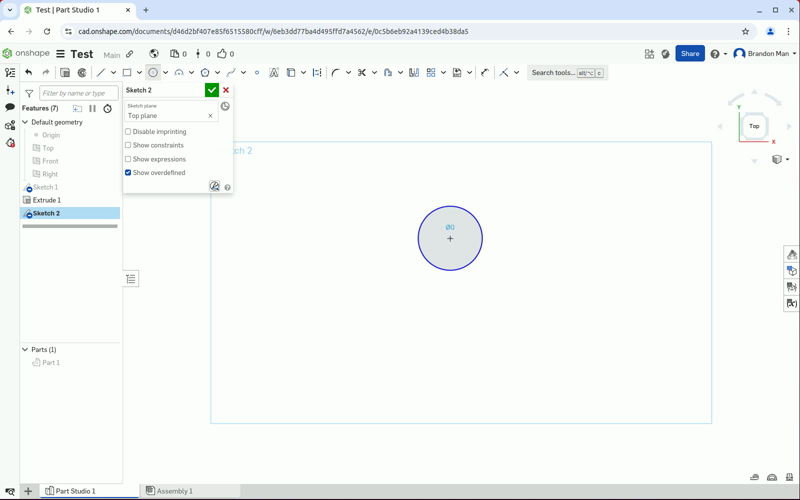
mouse_move(481, 238)
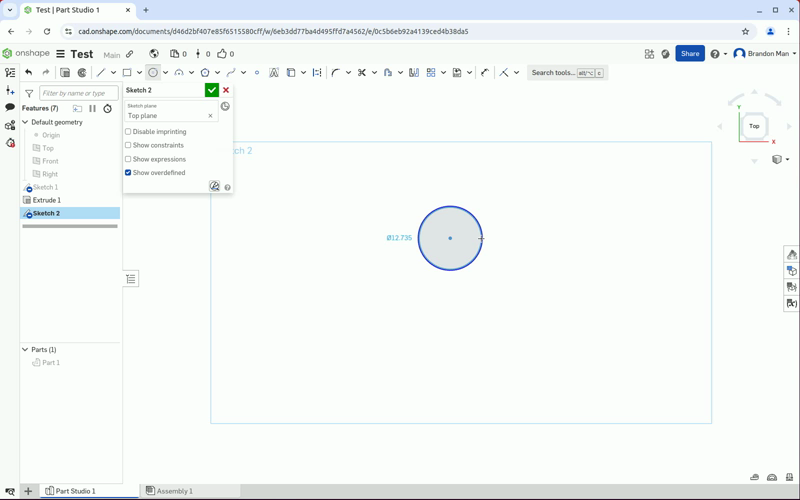
scroll(6)
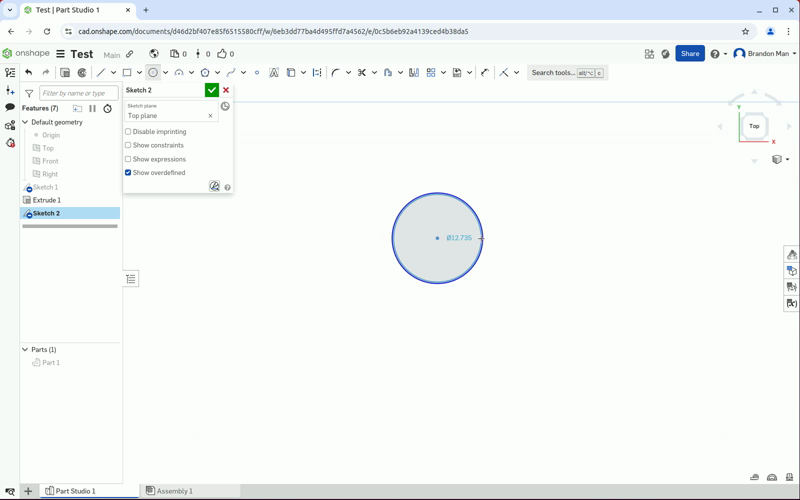
scroll(6)
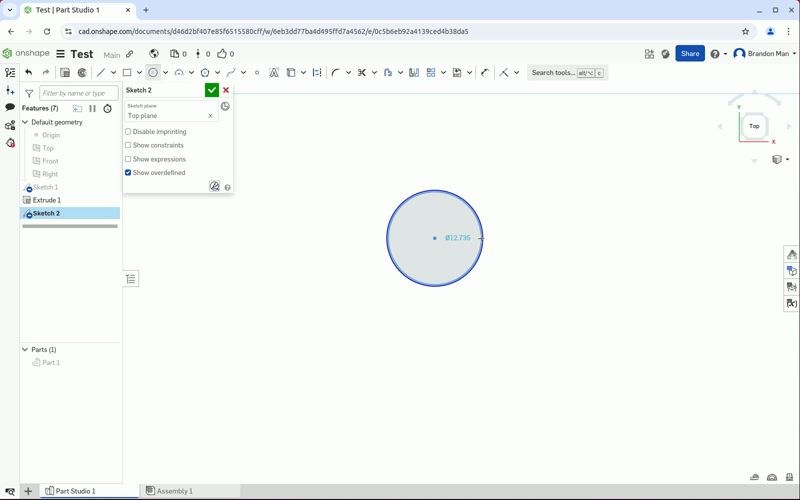
scroll(6)
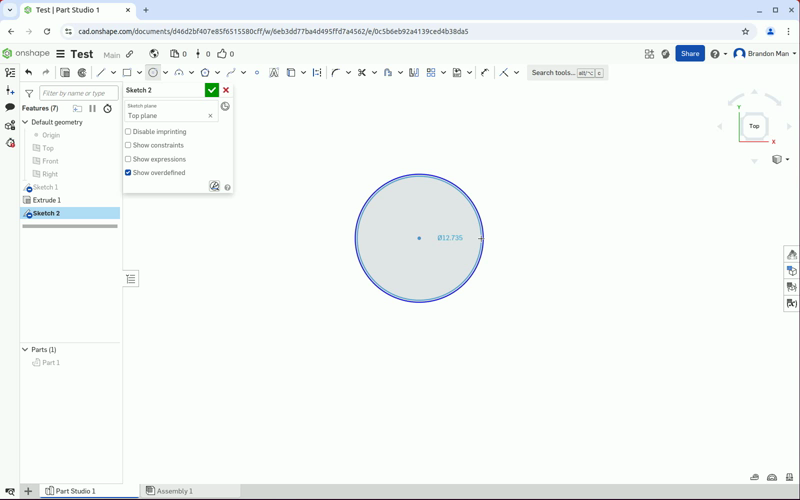
scroll(6)
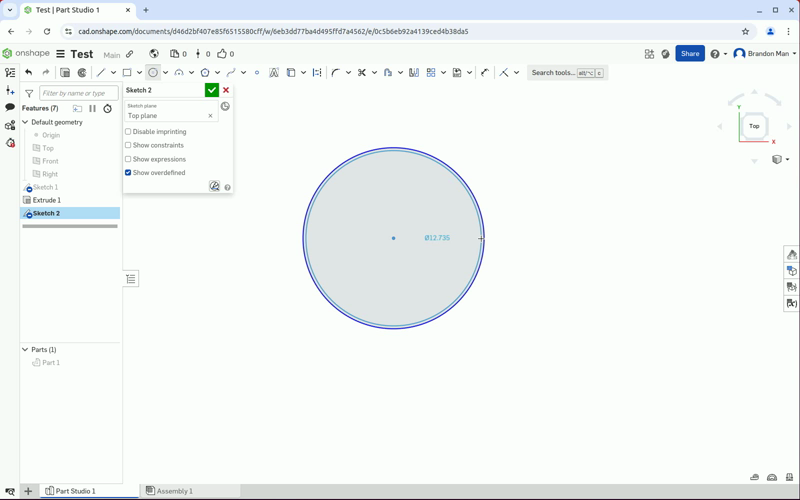
scroll(6)
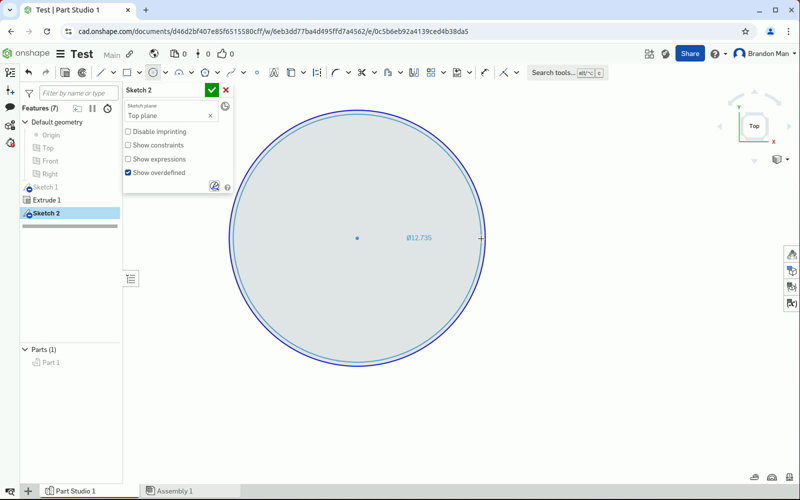
scroll(6)
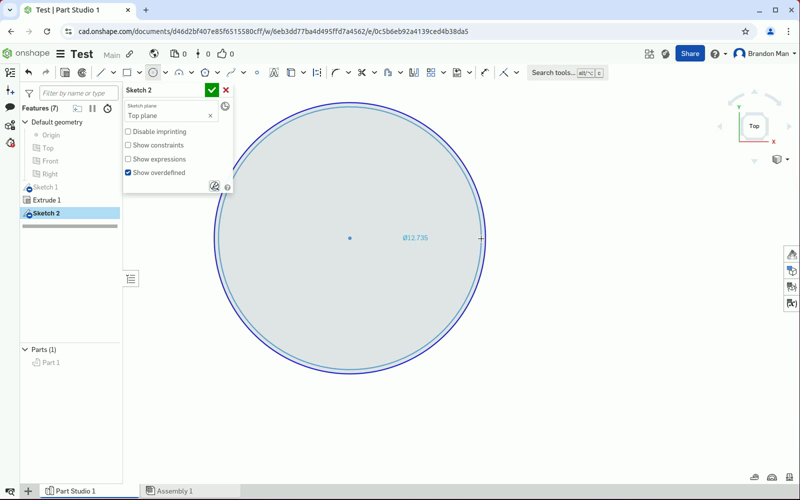
scroll(6)
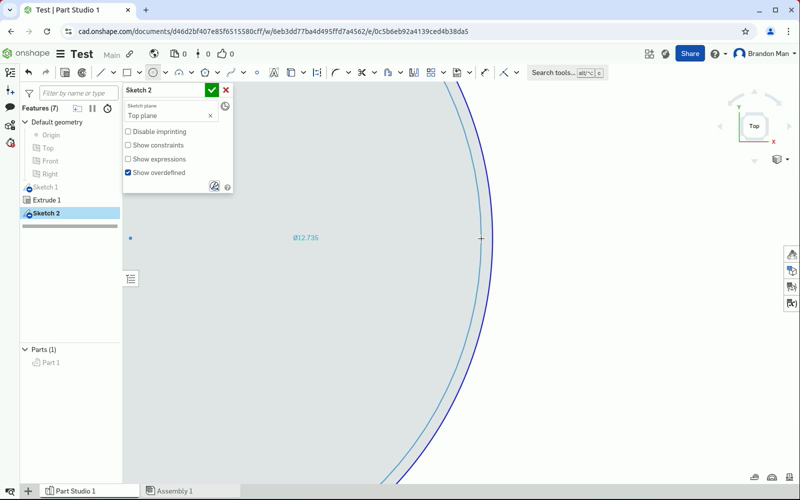
click(481, 238)
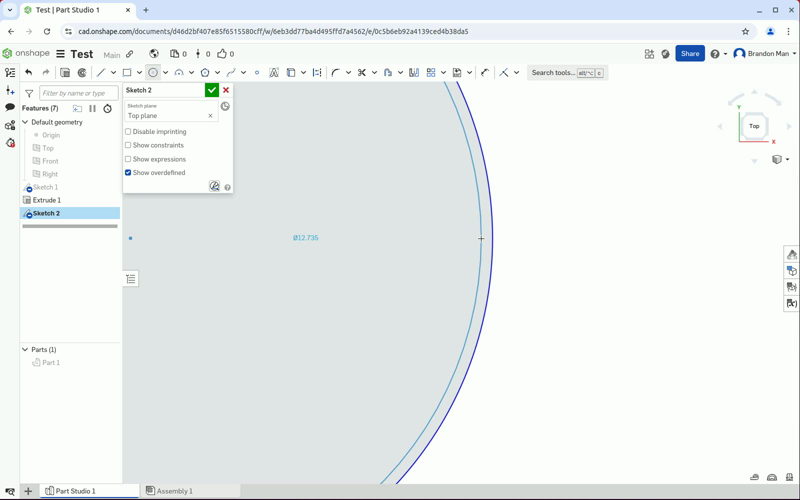
scroll(-6)
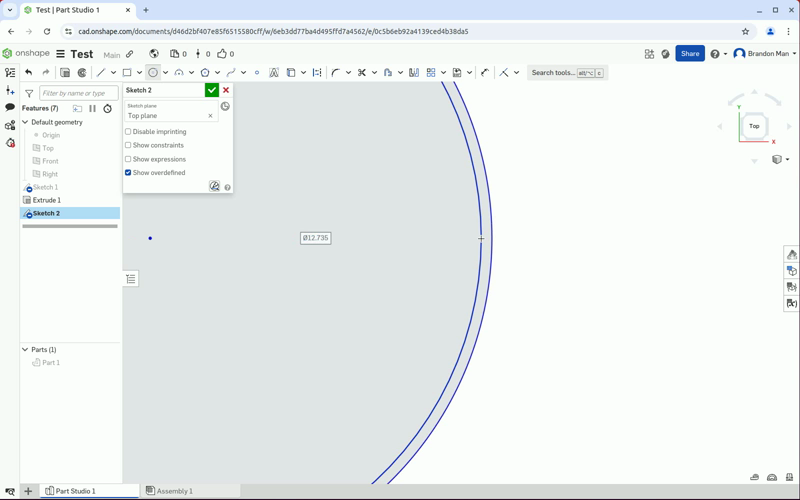
scroll(-6)
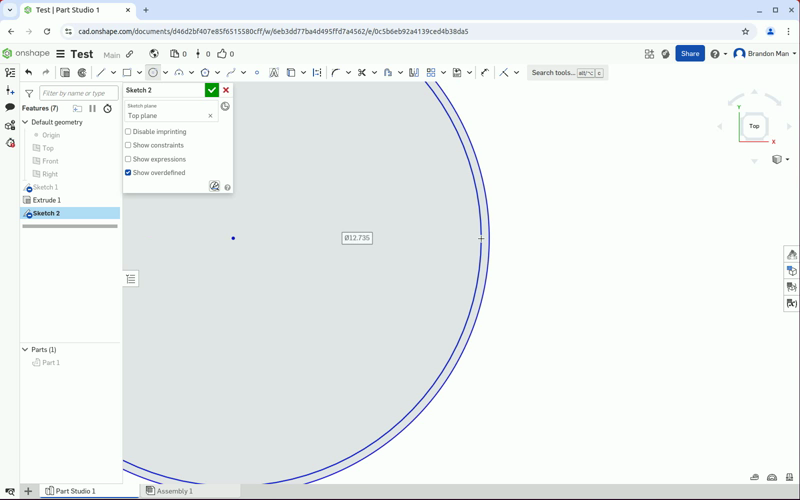
scroll(-6)
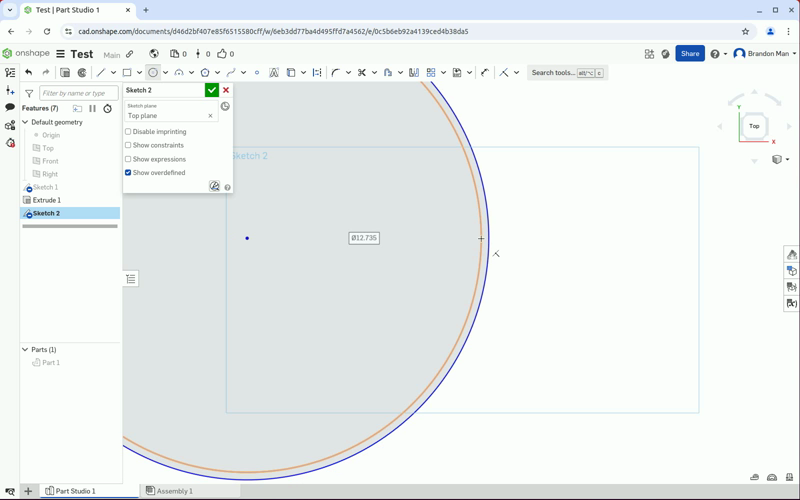
scroll(-6)
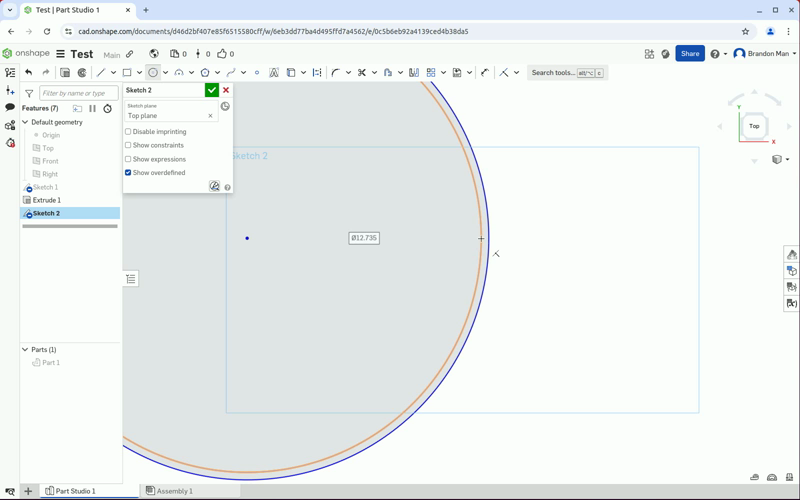
scroll(-6)
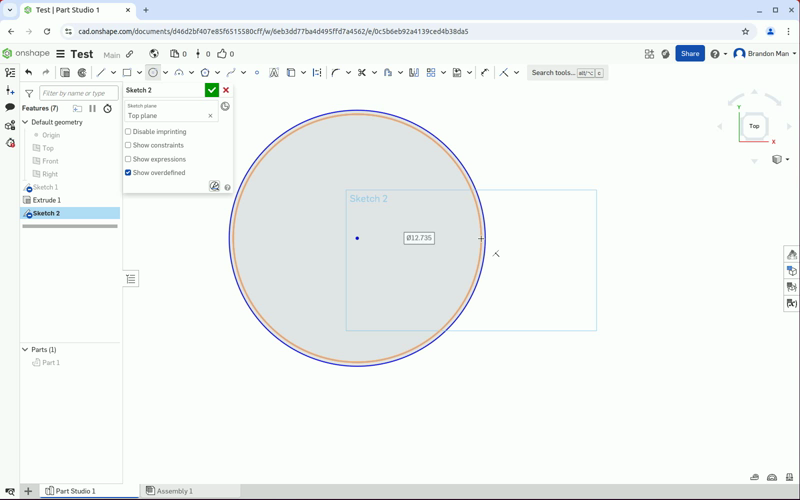
scroll(-6)
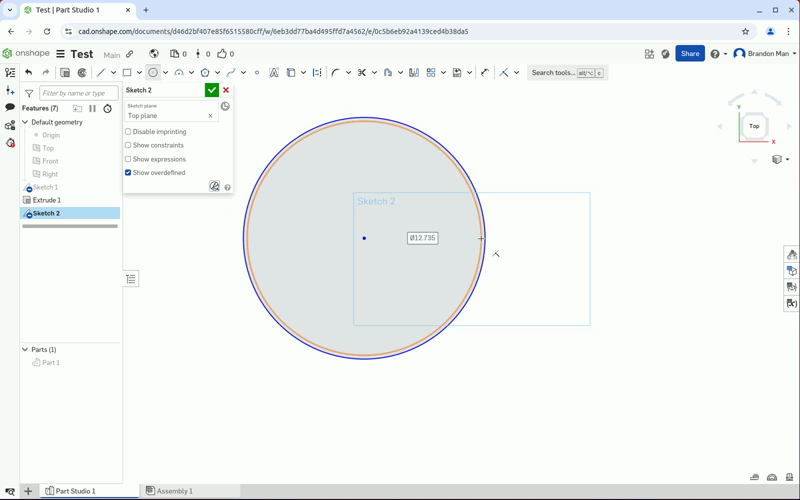
scroll(-6)
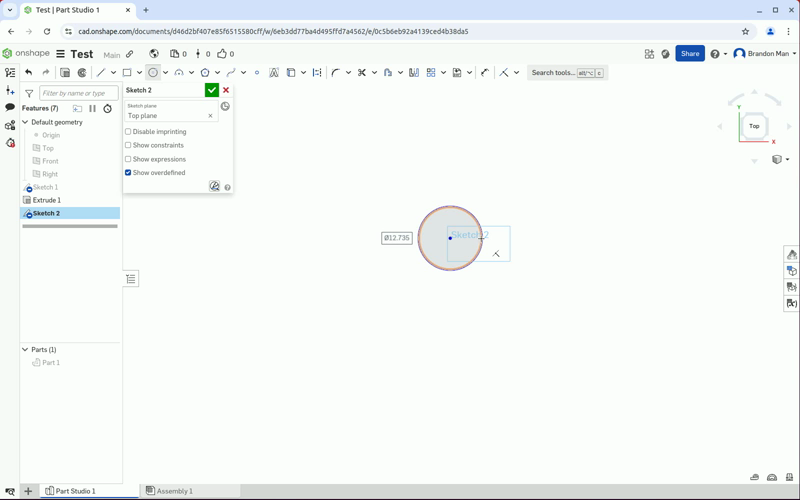
key(esc)
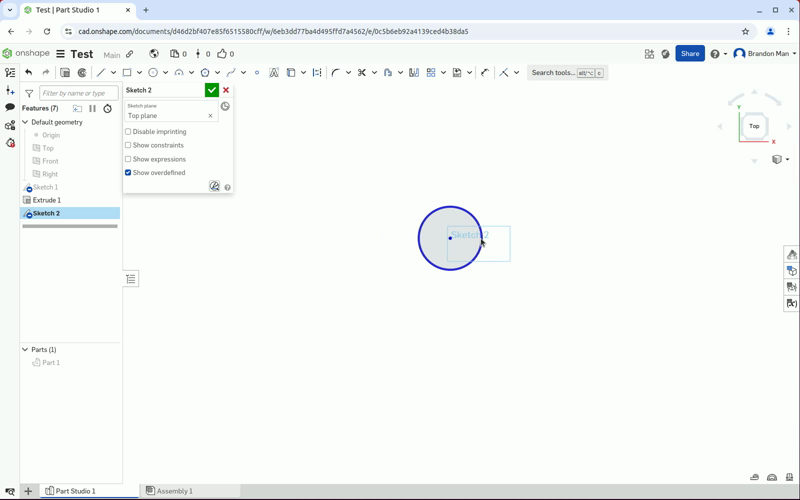
mouse_move(419, 239)
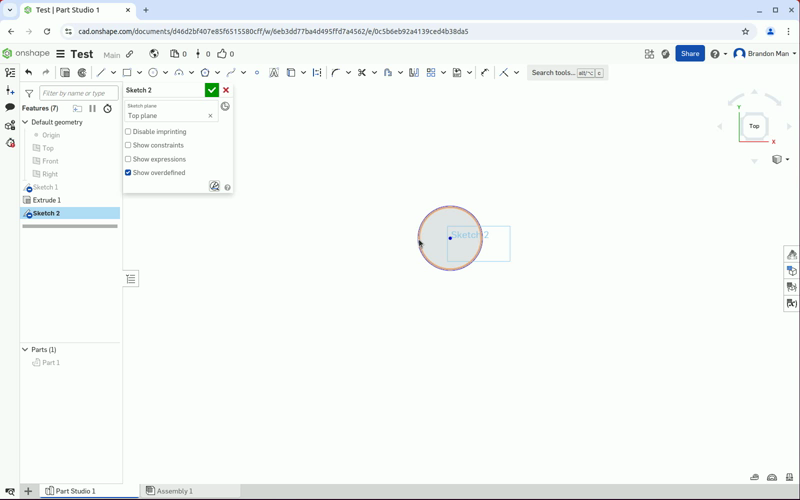
scroll(6)
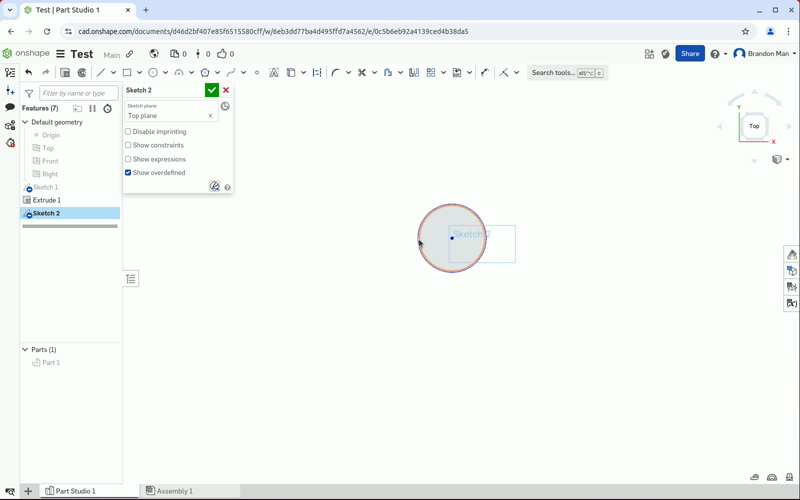
scroll(6)
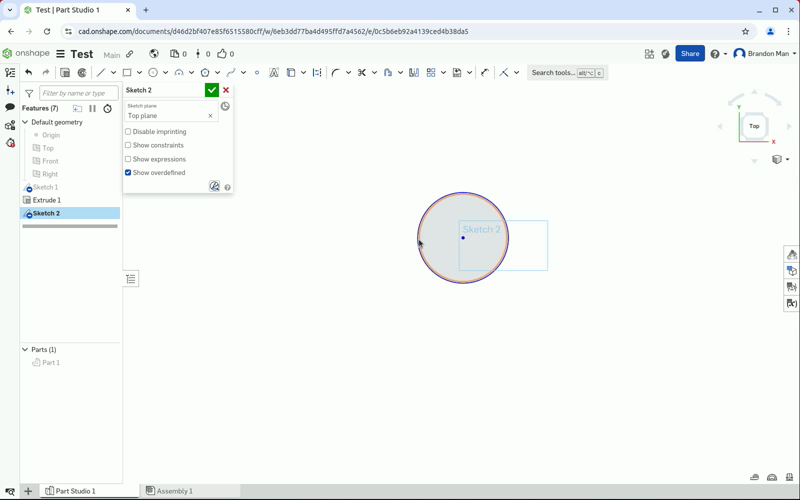
scroll(6)
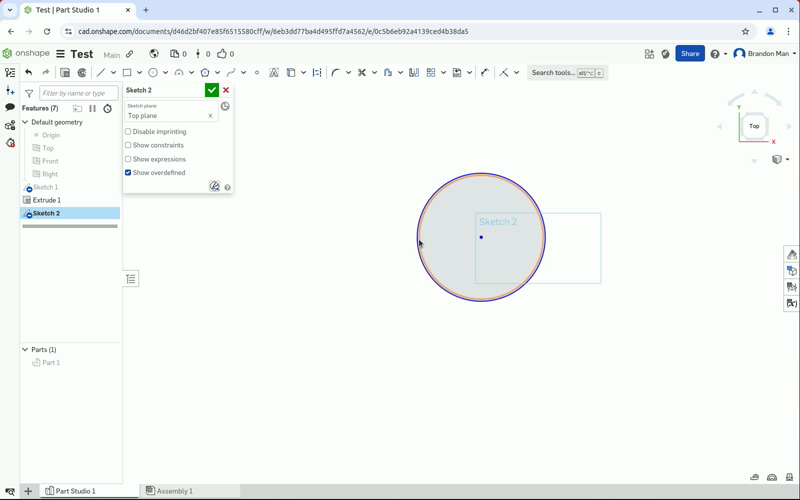
scroll(6)
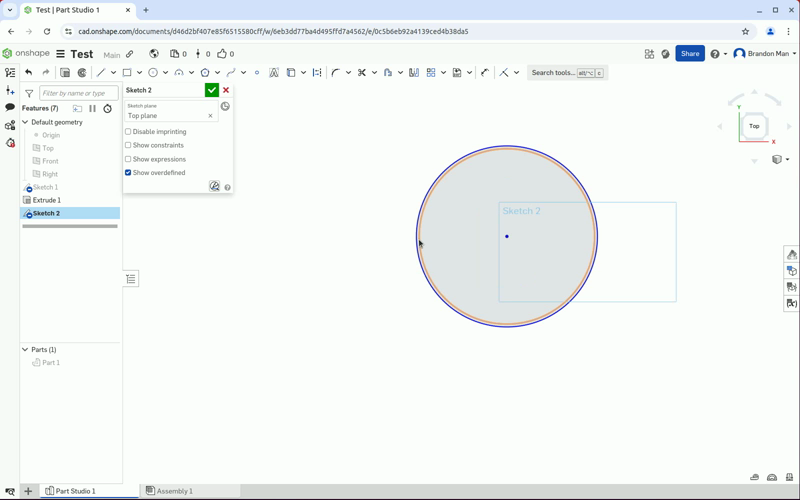
scroll(6)
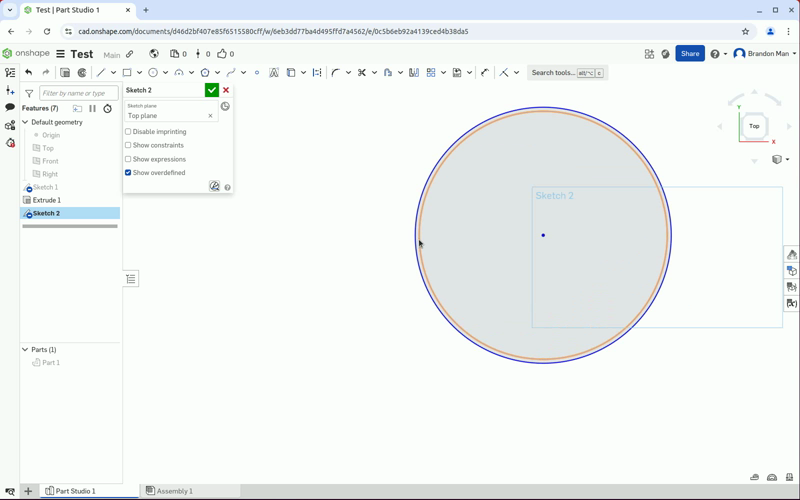
scroll(6)
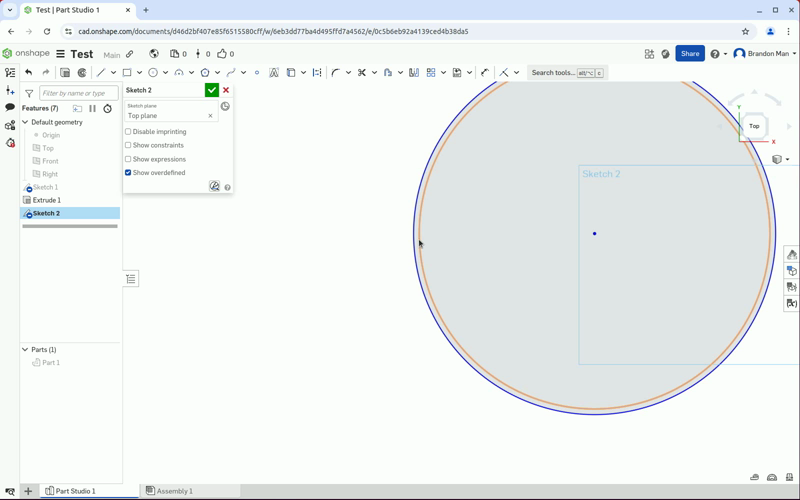
scroll(6)
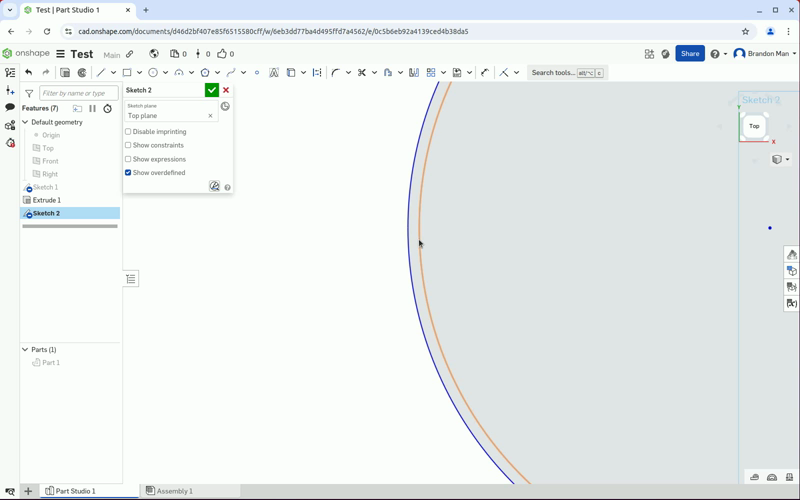
click(419, 239)
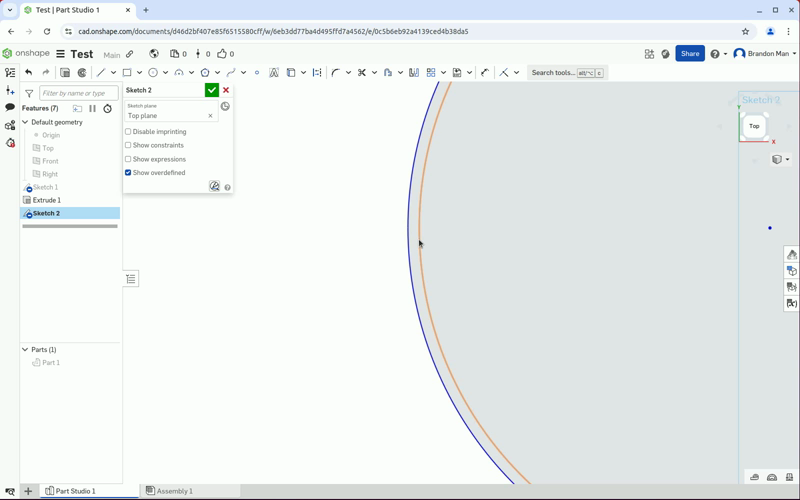
scroll(-6)
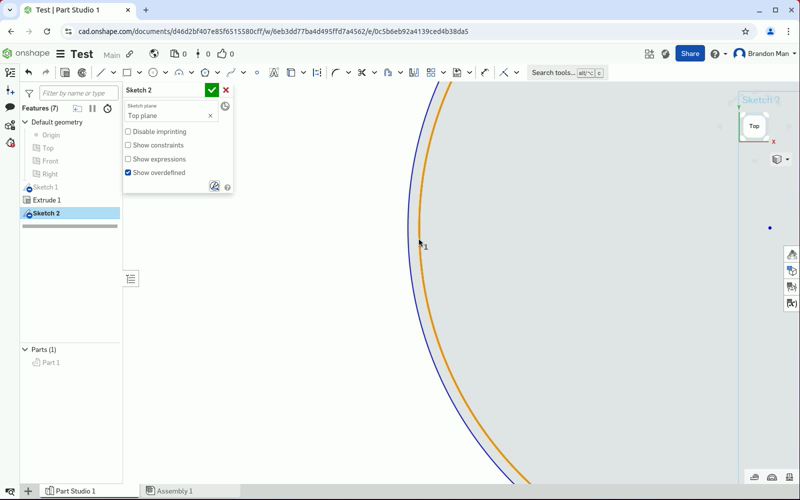
scroll(-6)
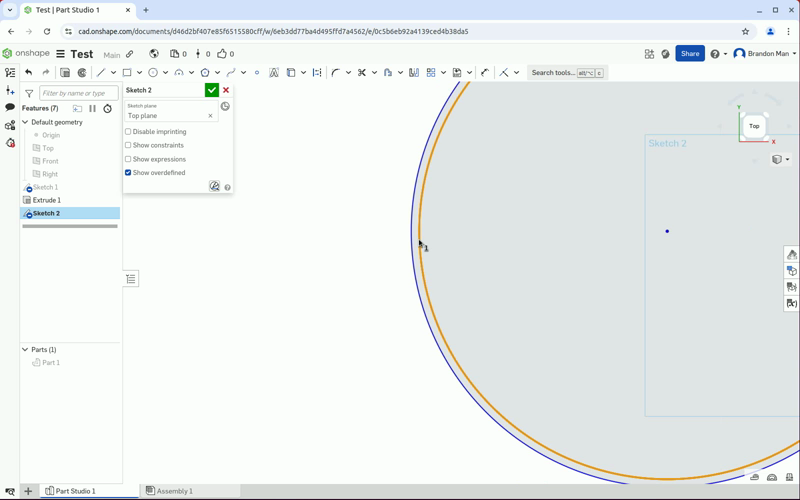
scroll(-6)
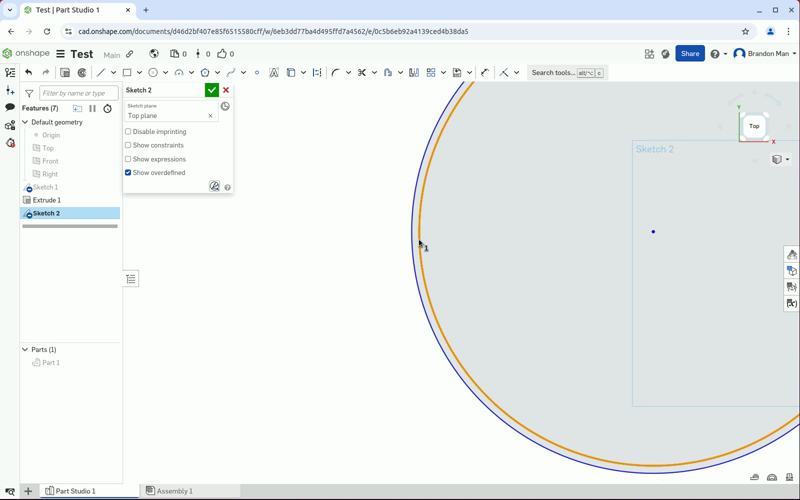
scroll(-6)
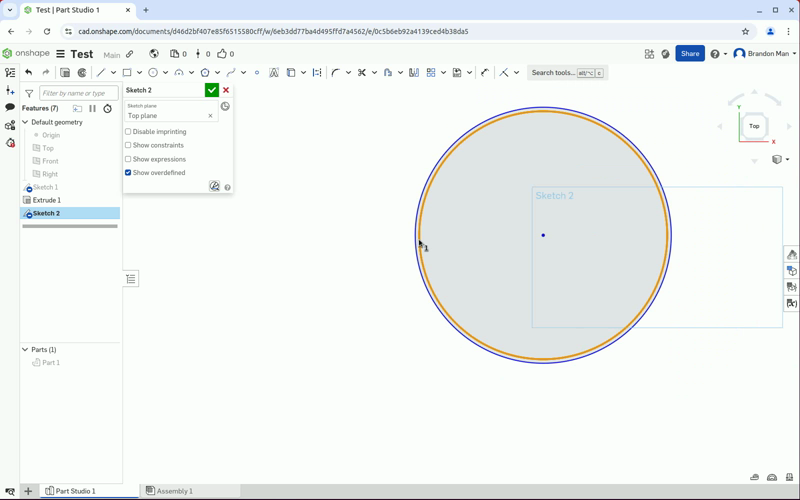
scroll(-6)
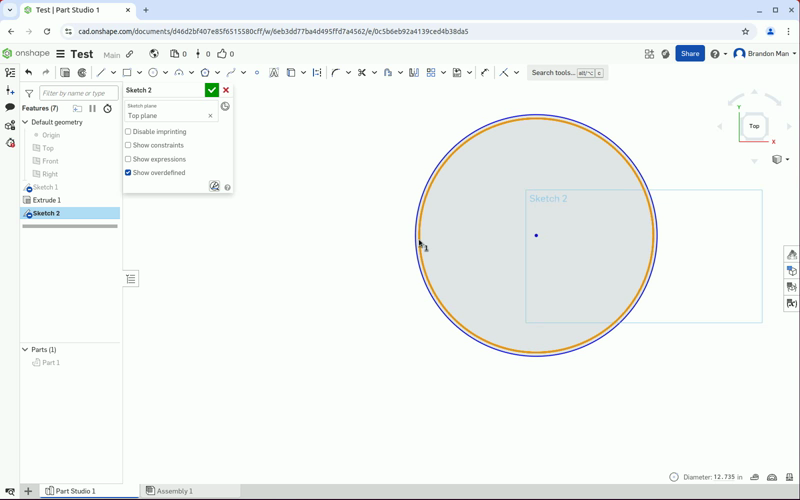
scroll(-6)
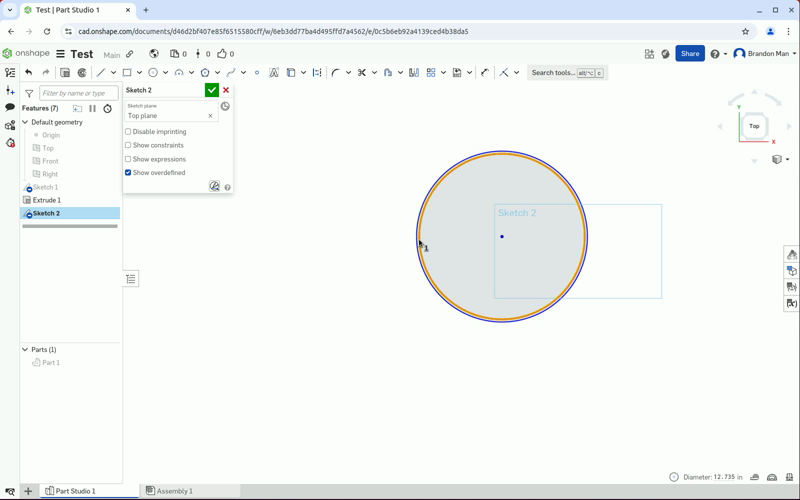
scroll(-6)
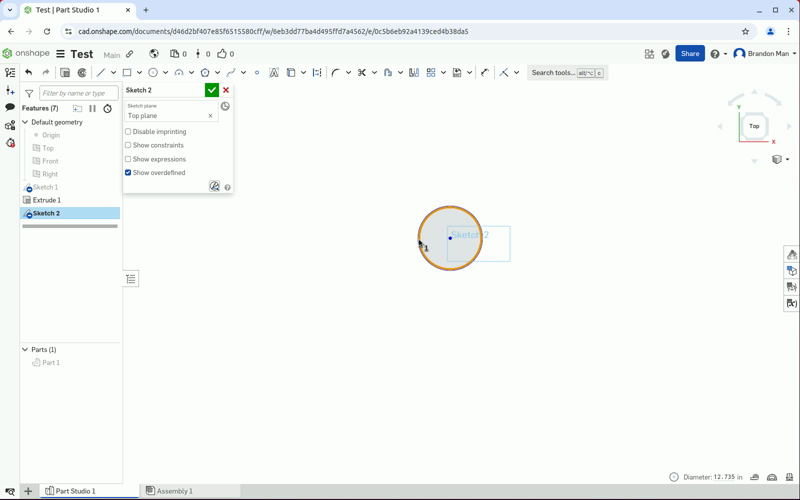
mouse_move(73, 352)
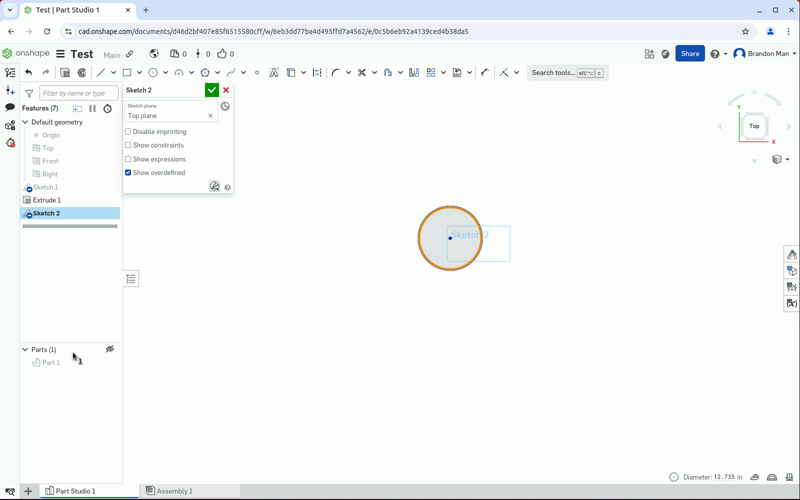
key(shift+y)
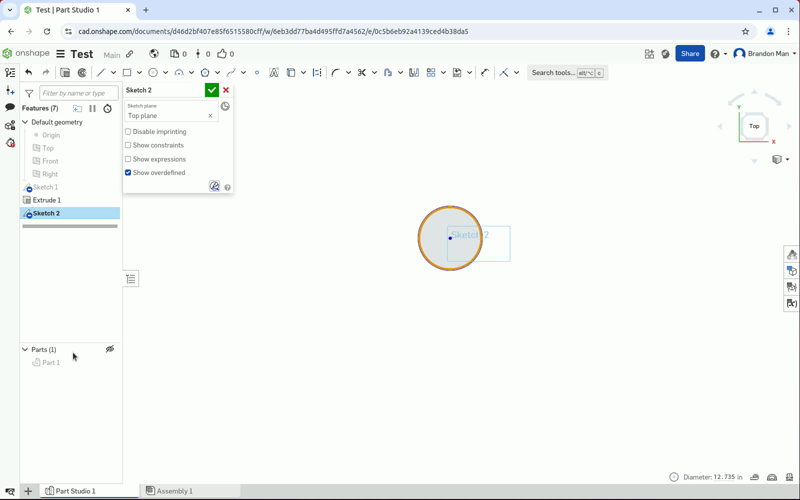
key(shift+e)
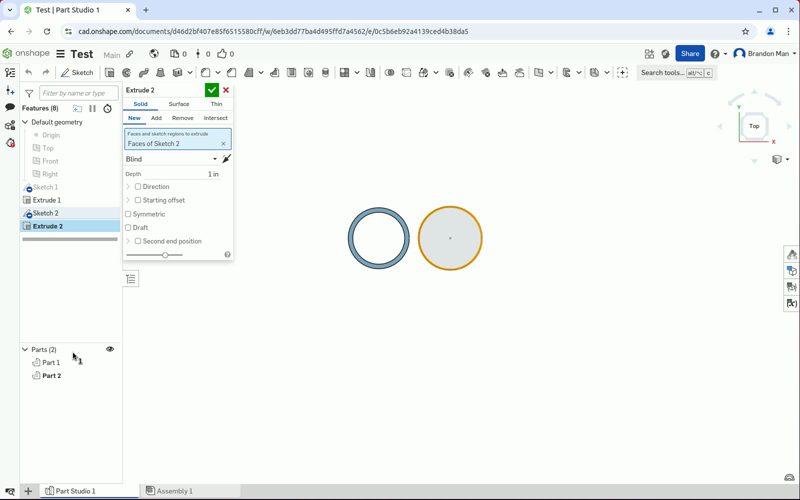
mouse_move(143, 106)
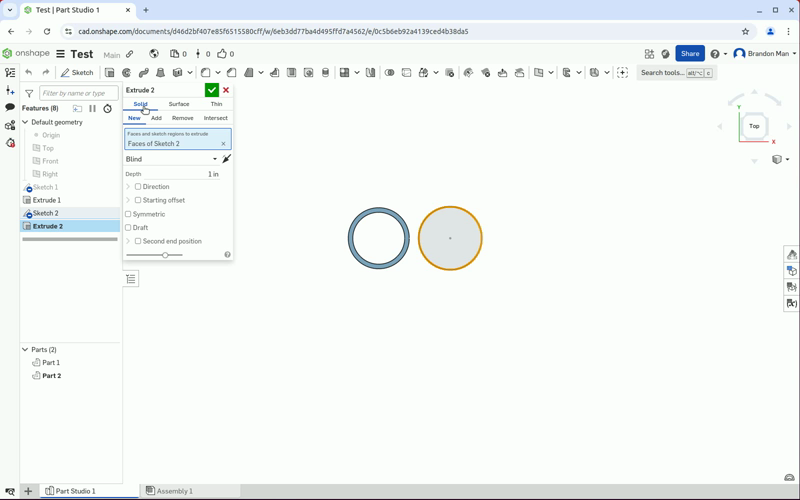
click(143, 106)
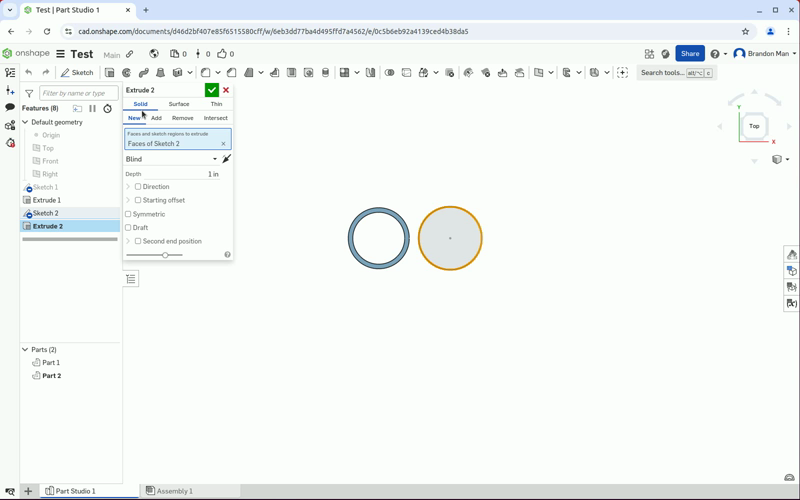
mouse_move(137, 120)
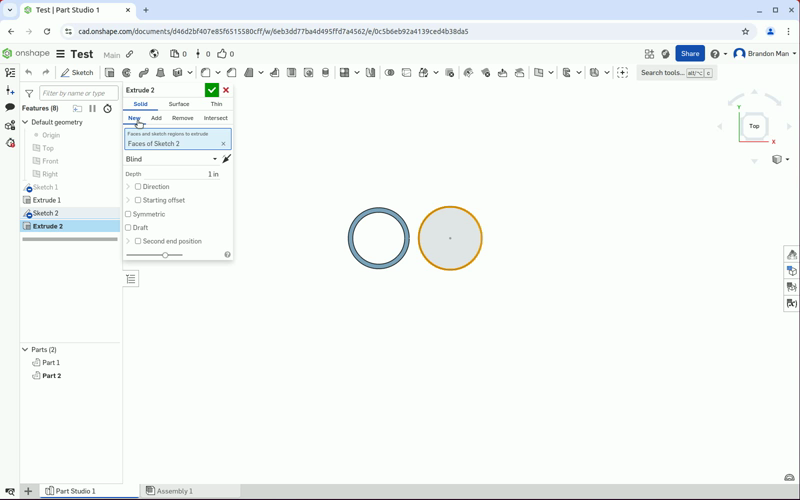
click(137, 120)
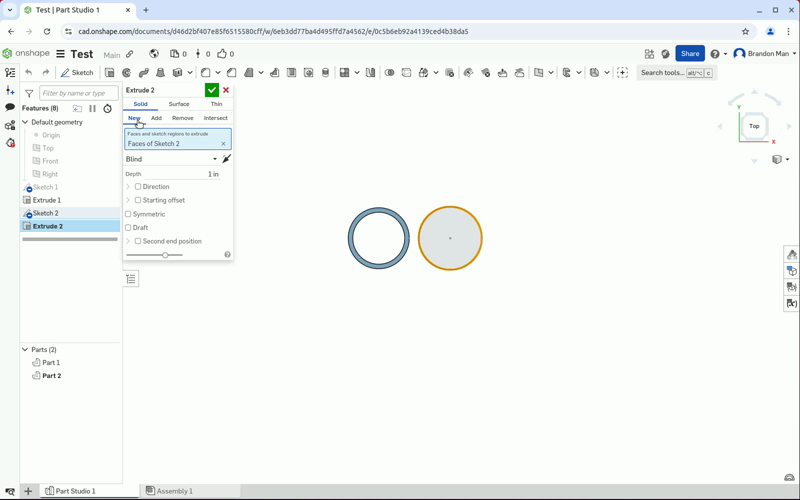
key(tab, 4)
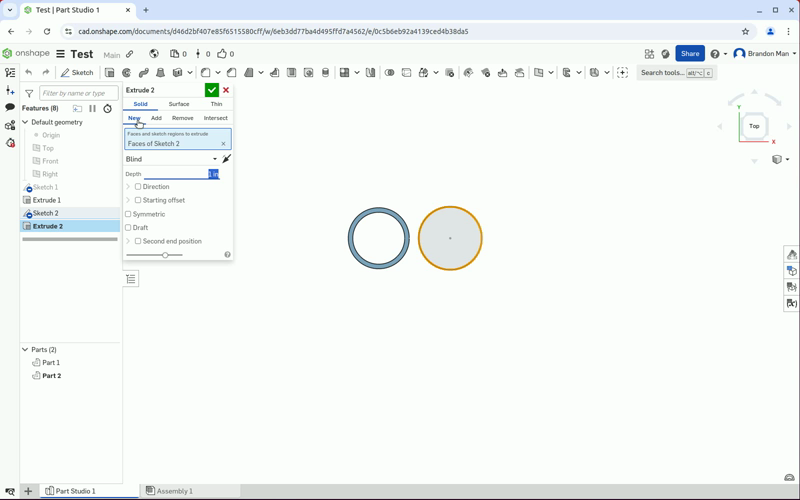
text(4.333)
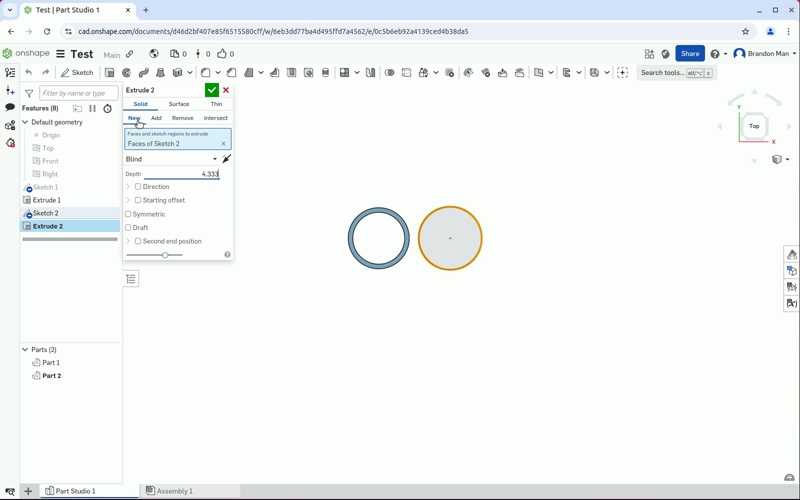
key(enter)
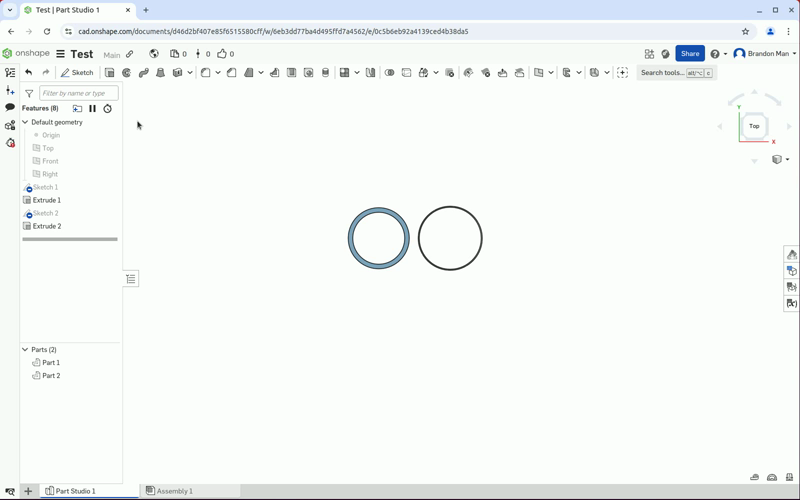
key(shift+h)
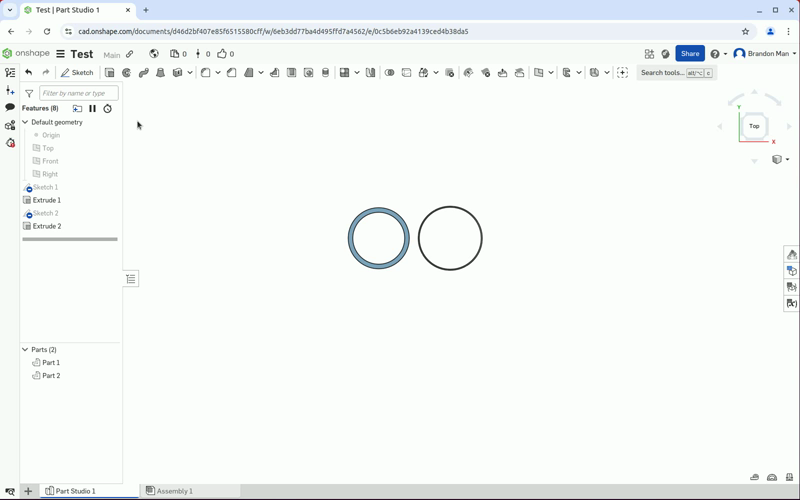
key(shift+h)
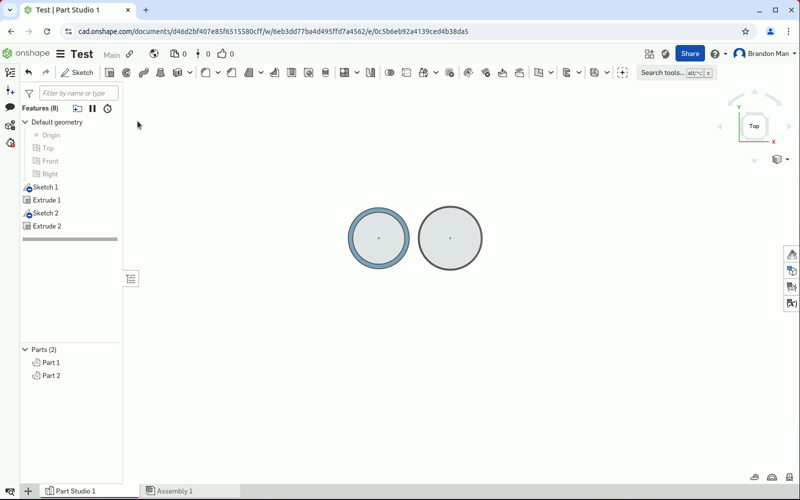
key(shift+7)
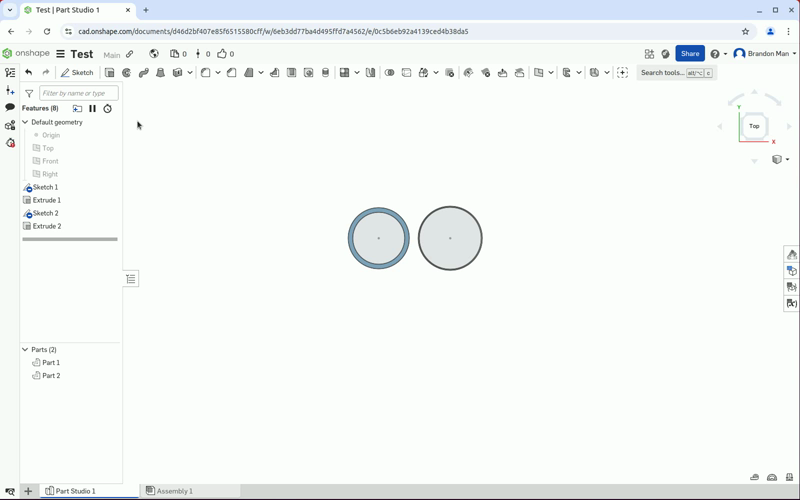
key(up, 3)
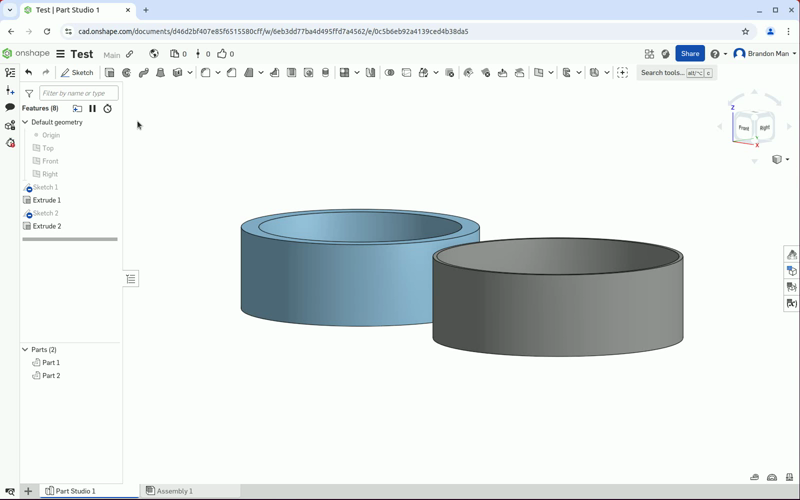
key(left, 3)
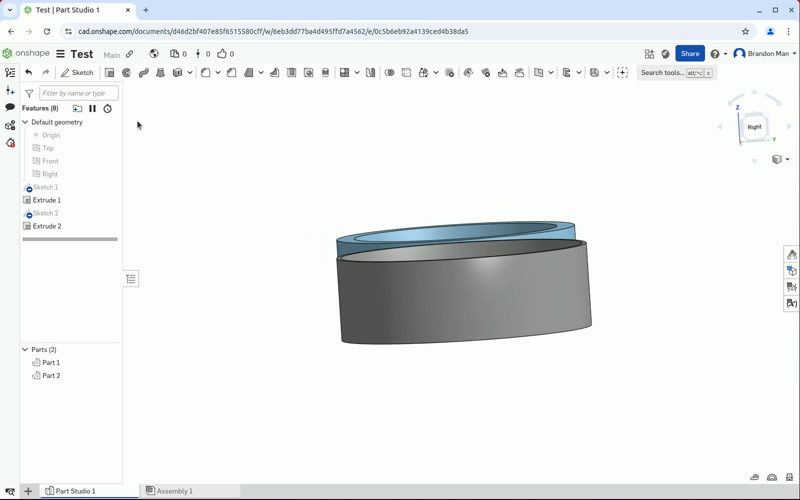
key(right, 3)
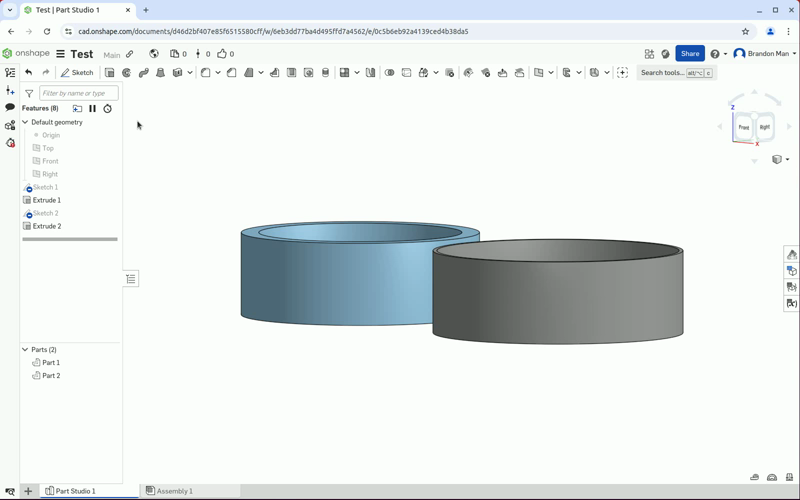
key(down, 3)
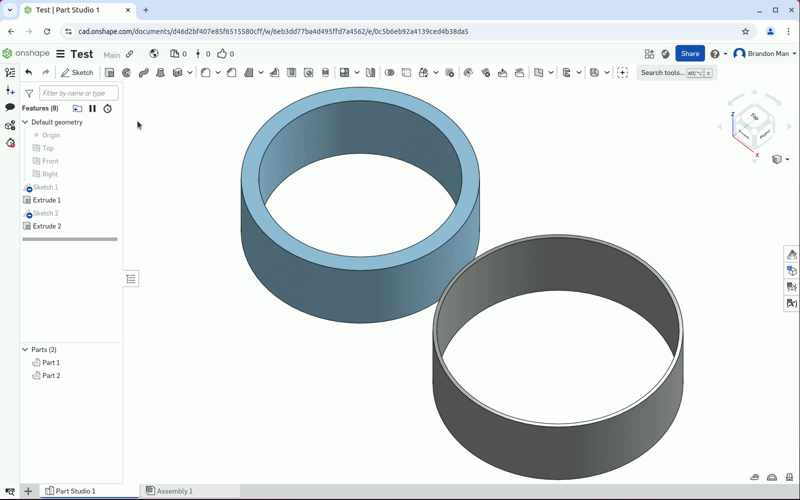
mouse_move(73, 189)
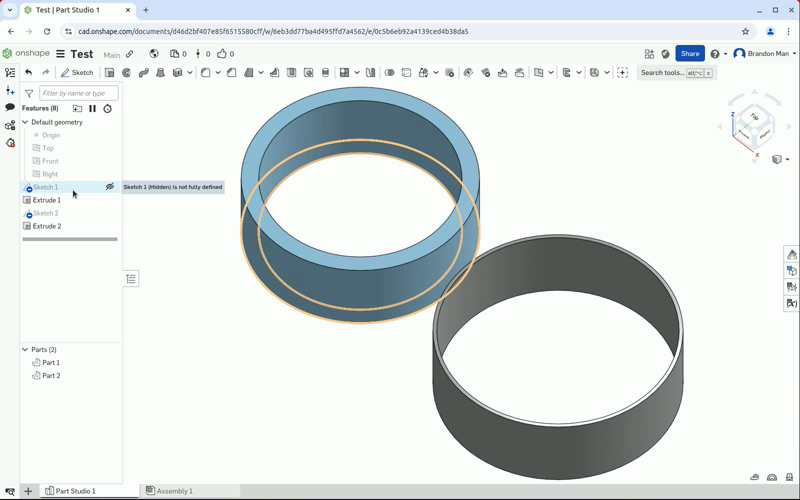
click(73, 189)